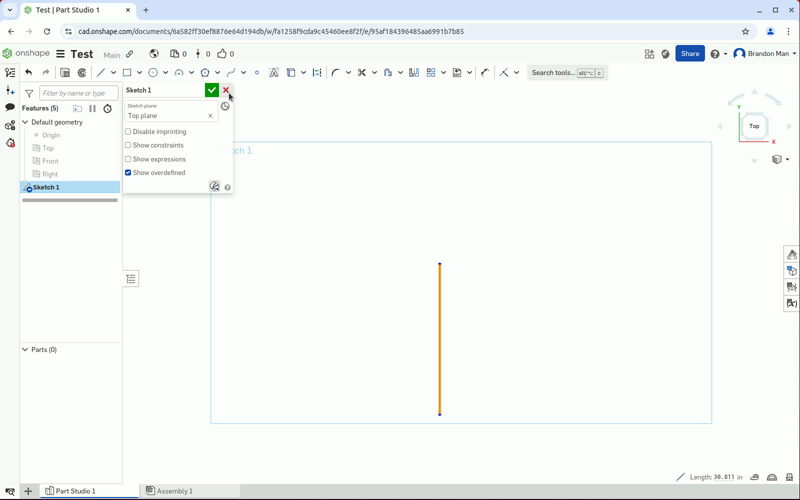
key(shift+h)
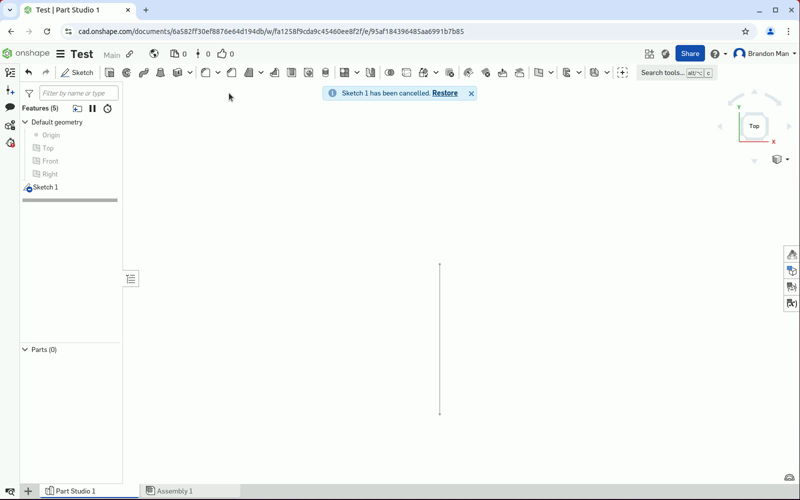
mouse_move(73, 352)
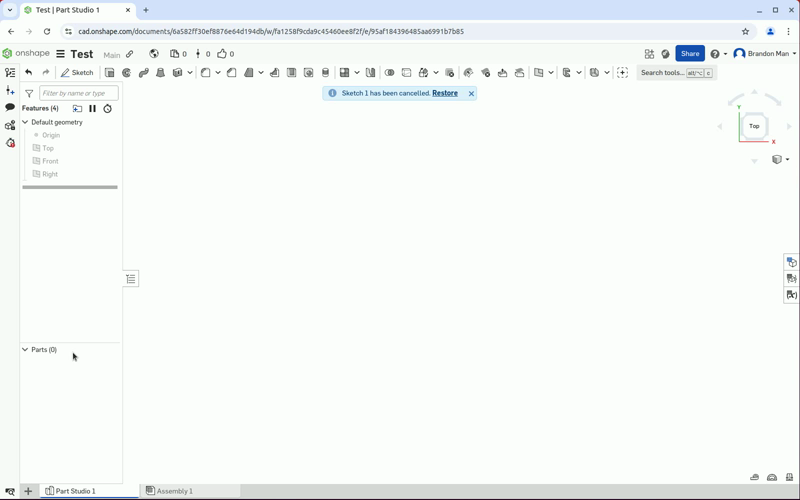
key(y)
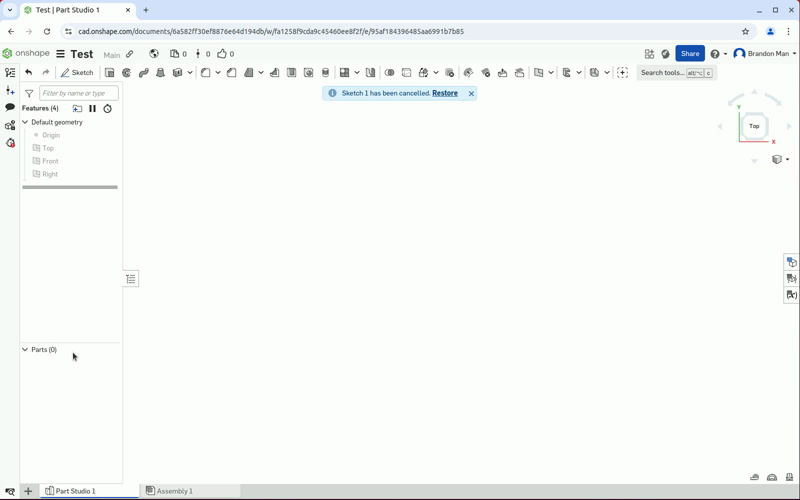
key(shift+p)
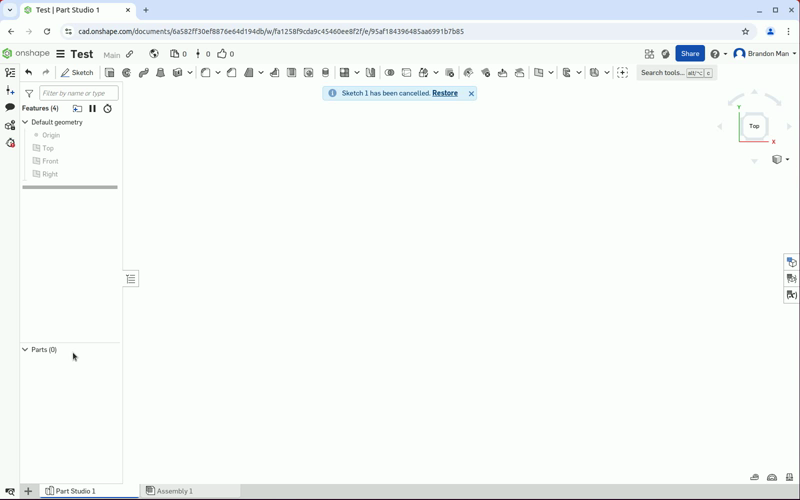
key(space)
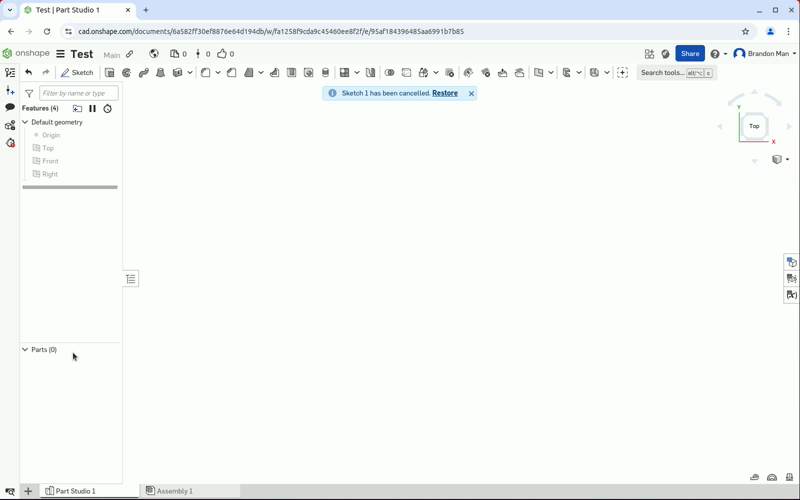
key_down(shift)
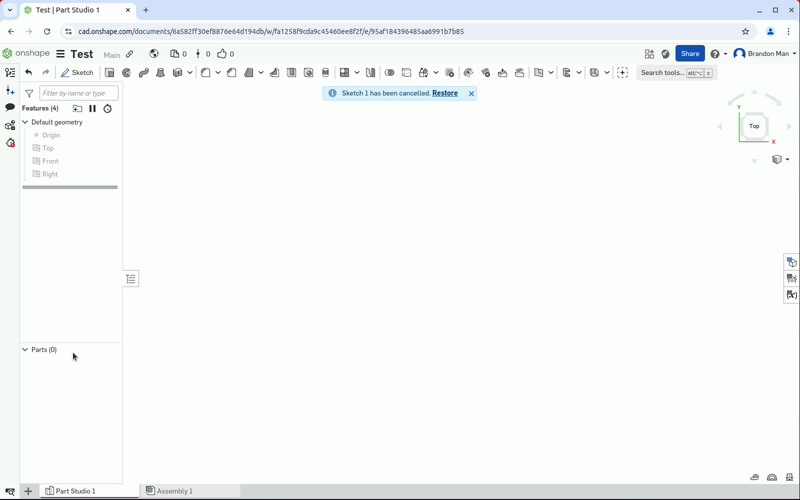
key(up)
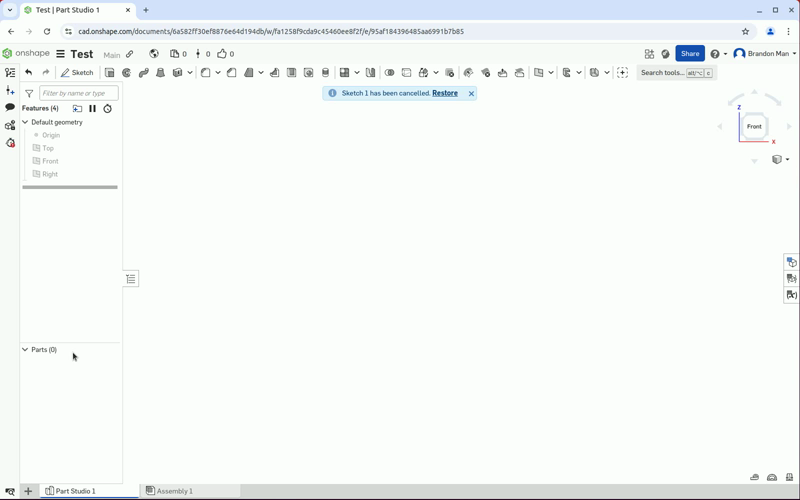
key_up(shift)
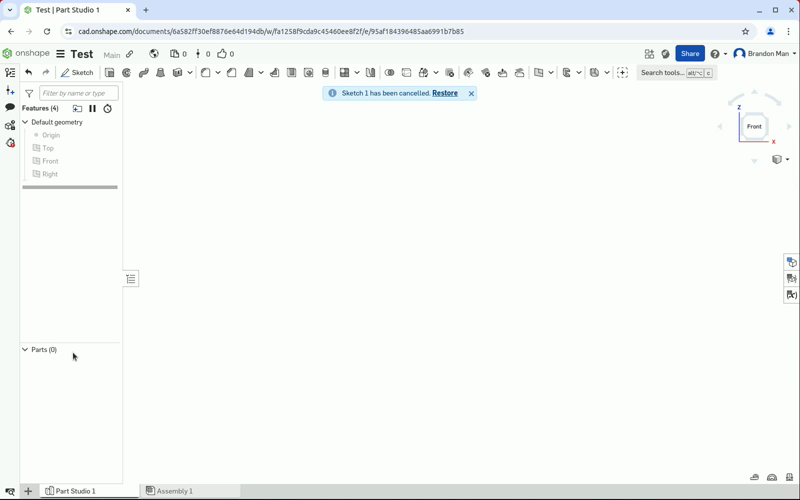
key(space)
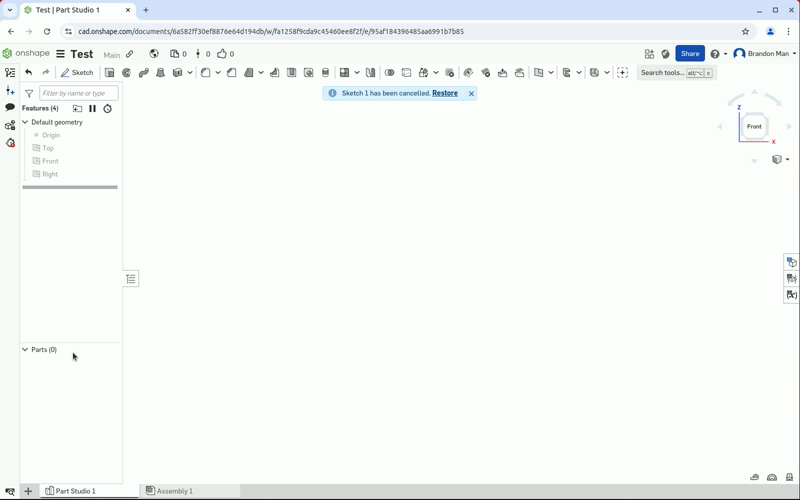
key_down(shift)
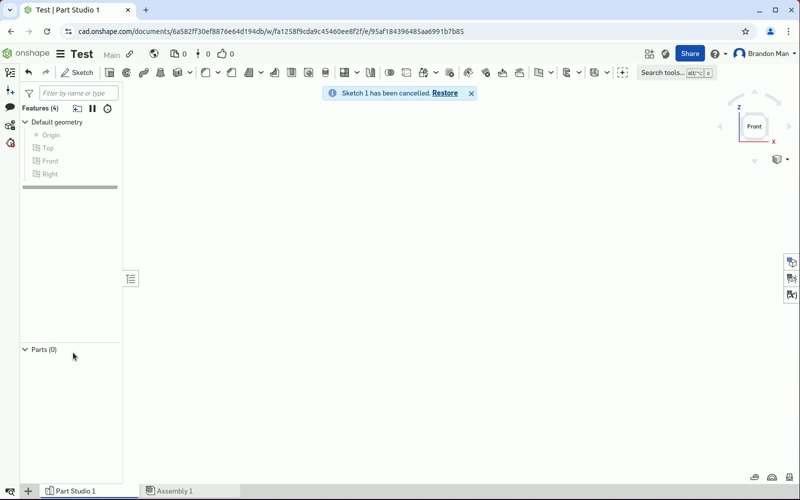
key(left)
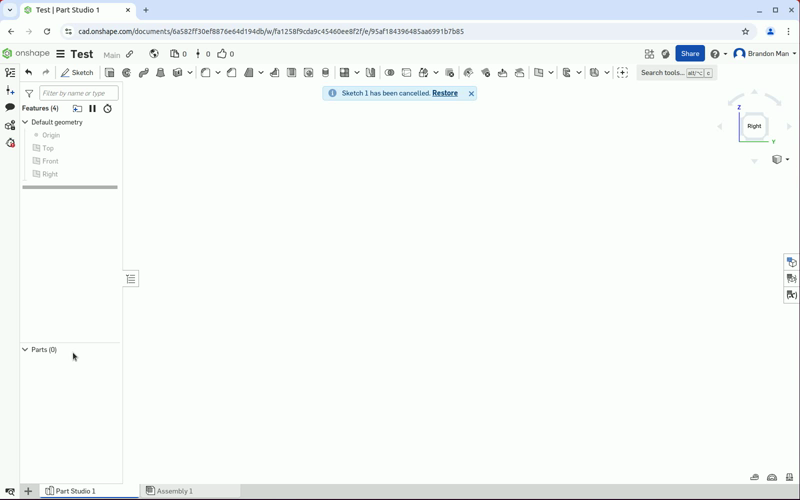
key_up(shift)
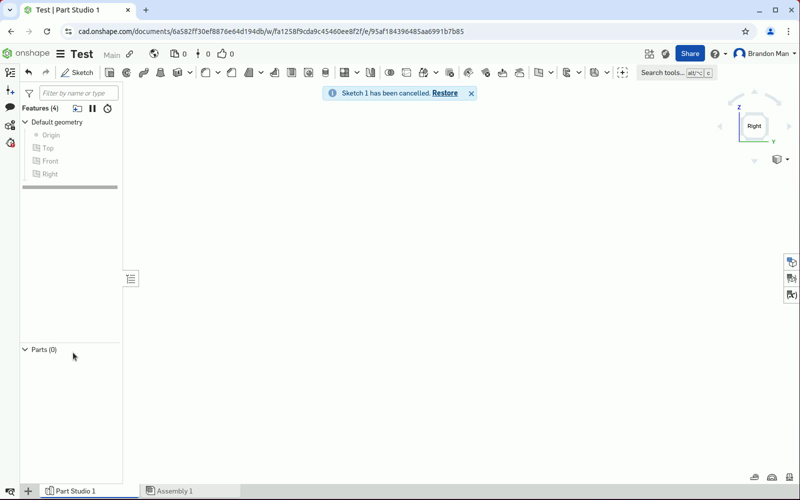
mouse_move(73, 352)
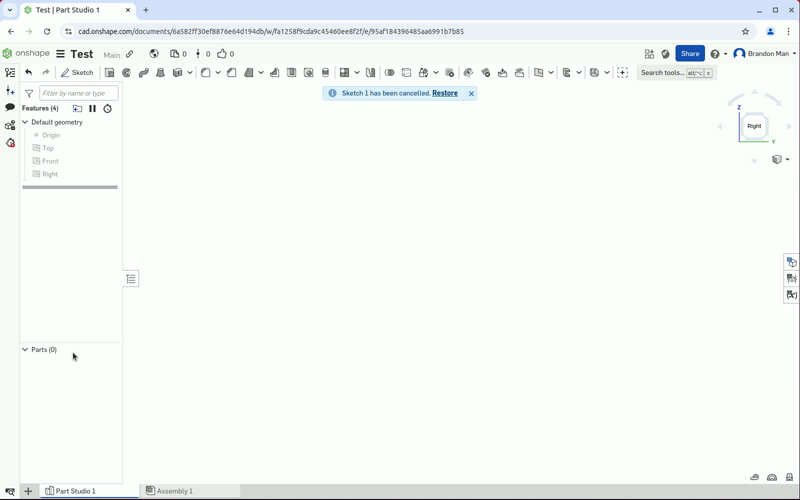
key(shift+y)
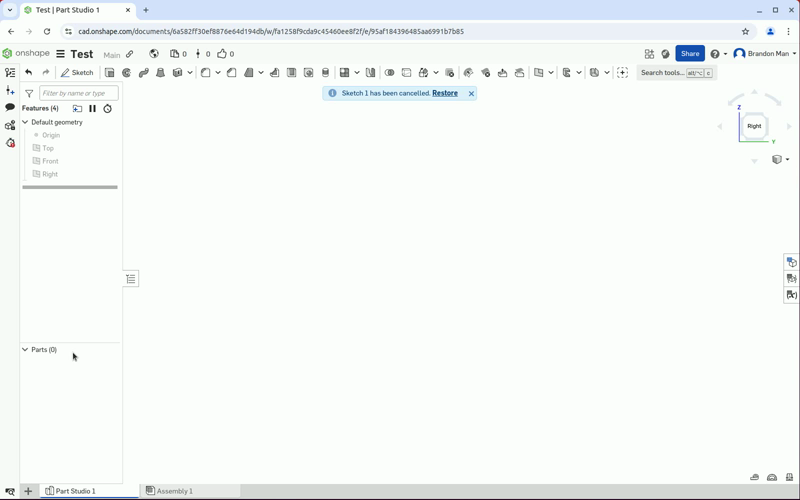
key(shift+s)
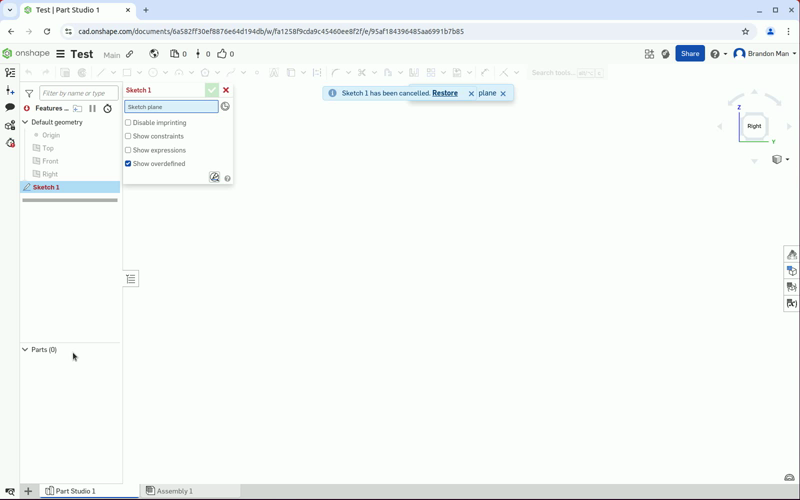
mouse_move(73, 176)
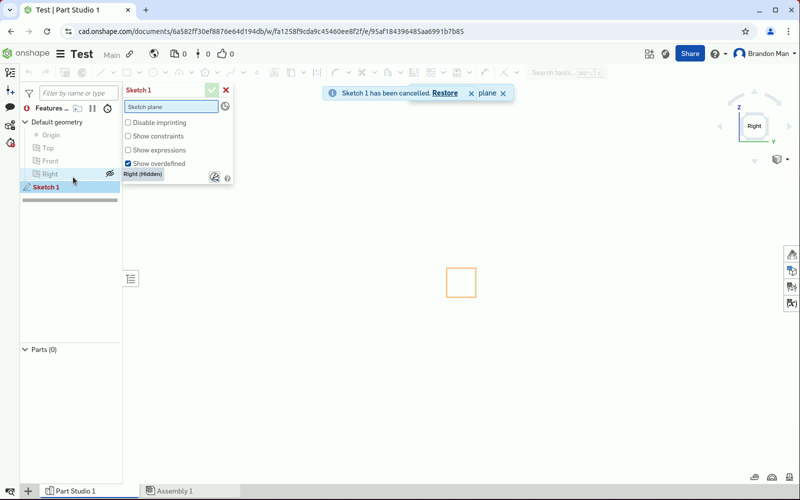
click(73, 176)
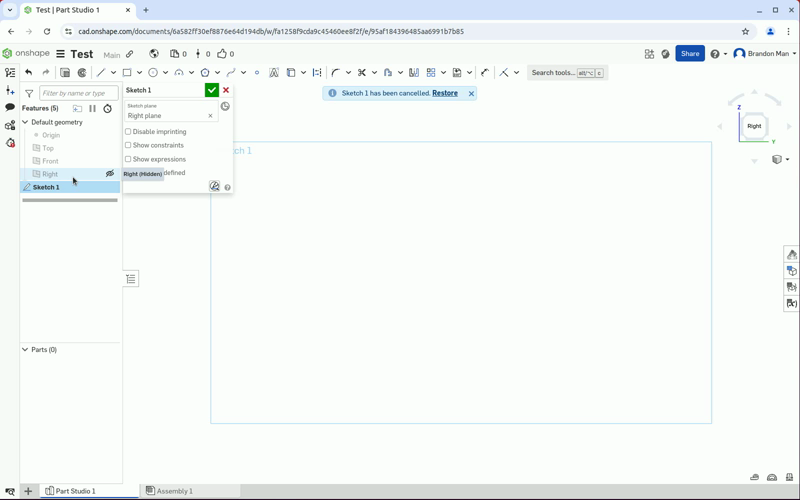
mouse_move(73, 352)
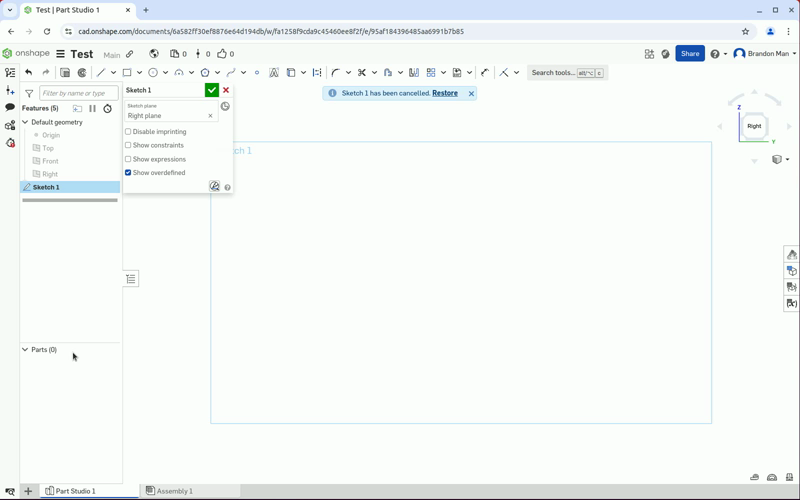
key(y)
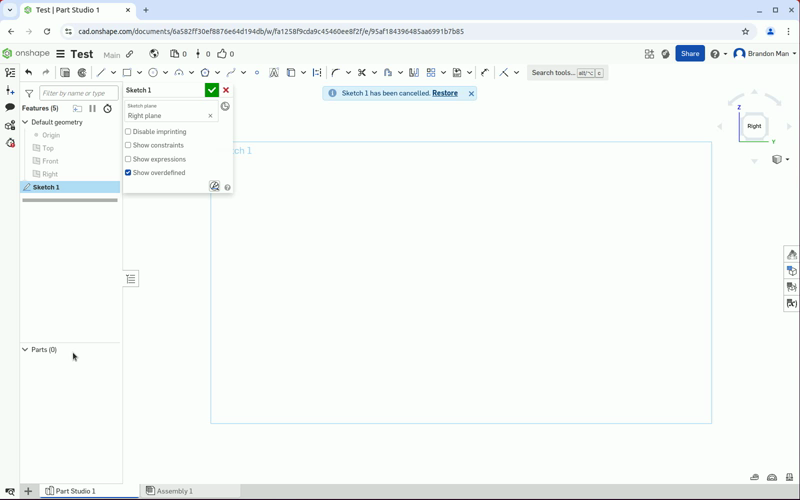
key(l)
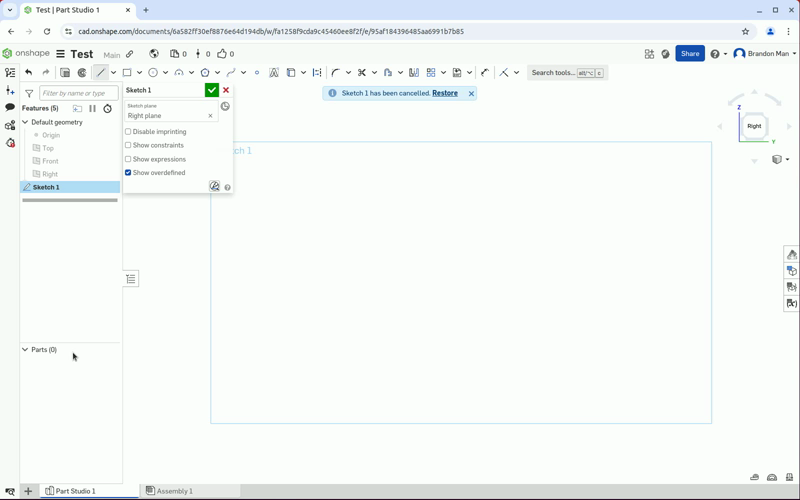
key_down(shift)
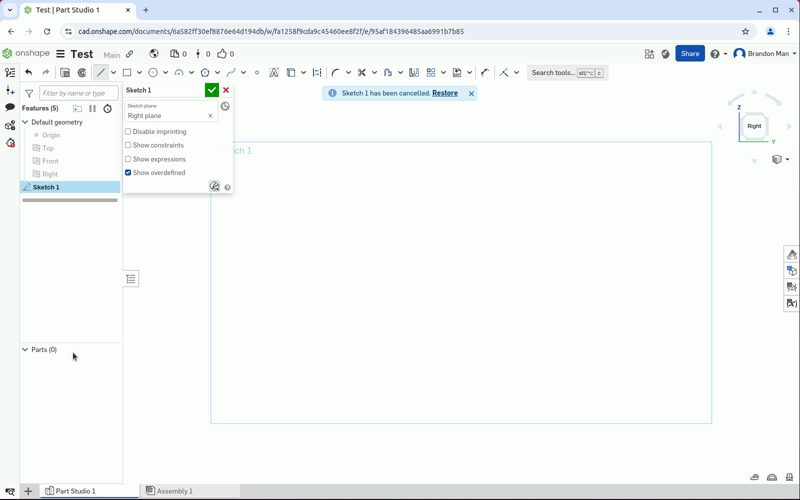
mouse_move(399, 351)
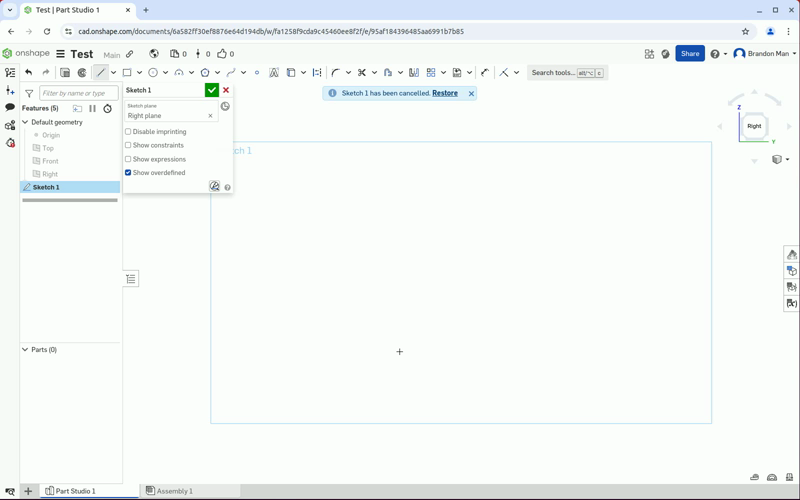
click(399, 351)
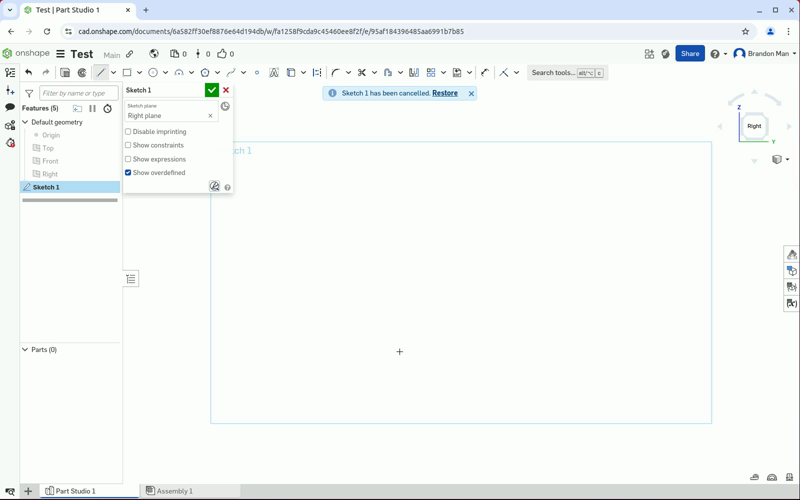
key_up(shift)
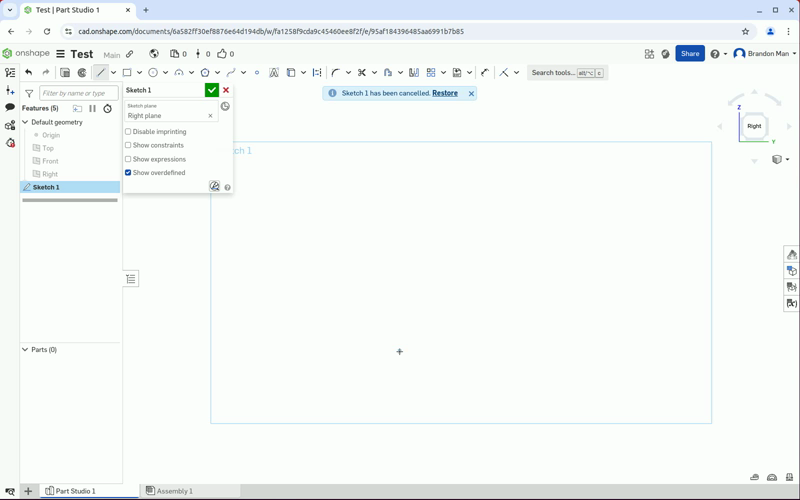
key_down(shift)
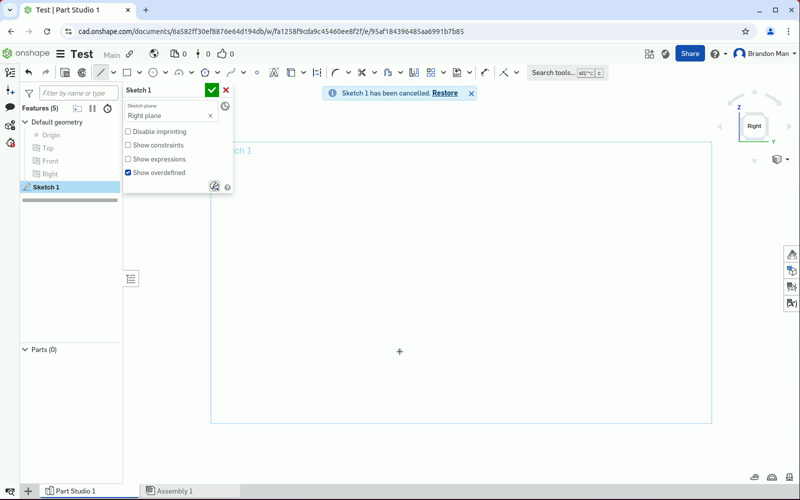
mouse_move(493, 351)
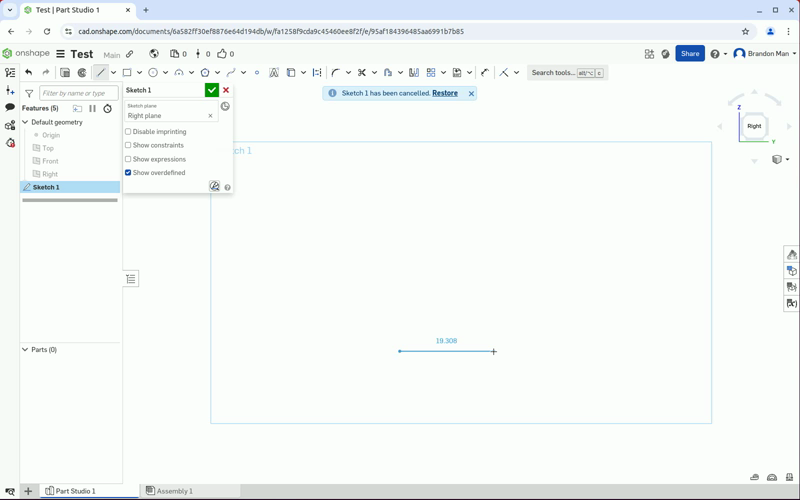
click(493, 351)
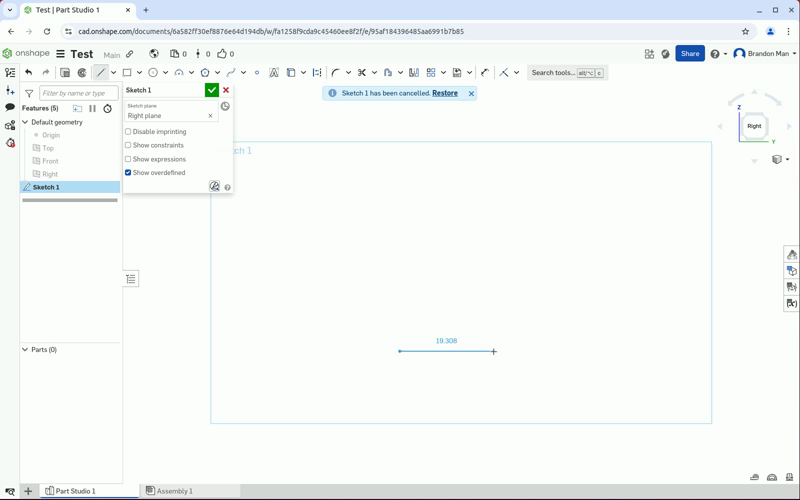
key_up(shift)
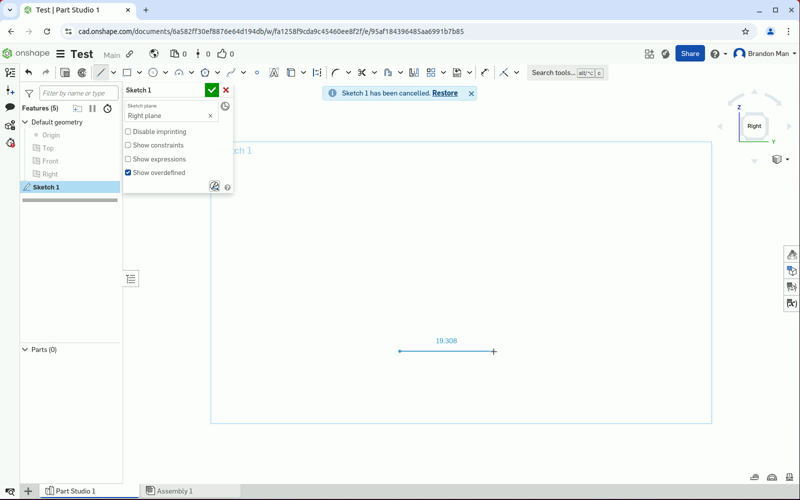
key_down(shift)
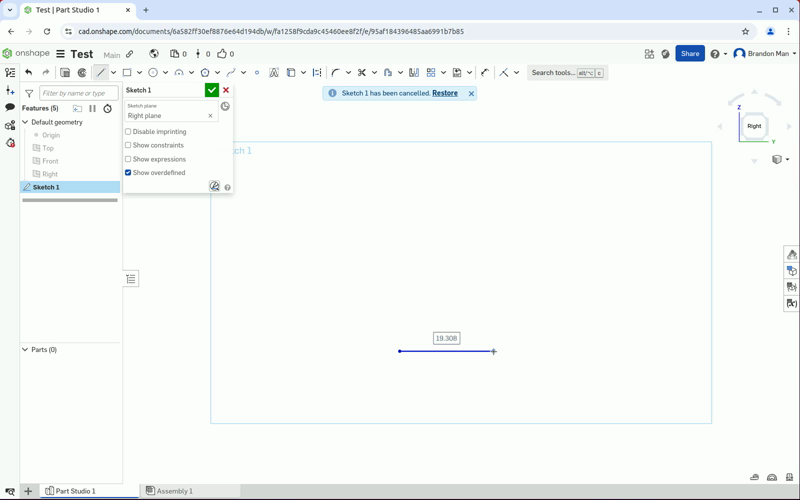
mouse_move(493, 238)
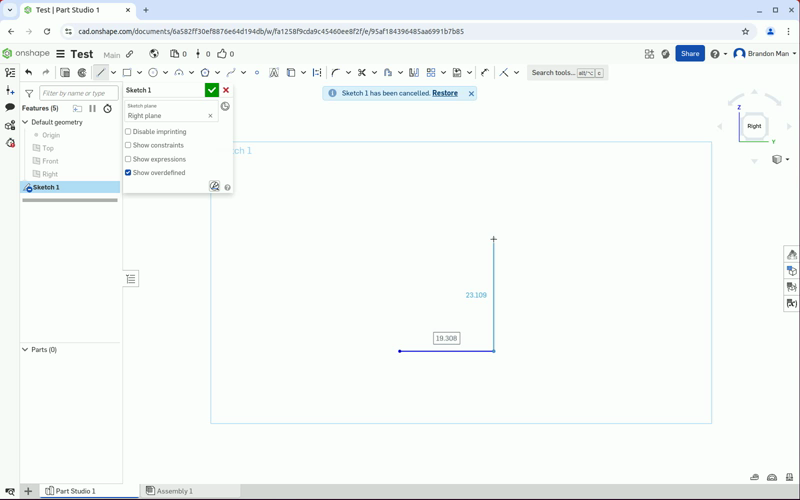
click(493, 238)
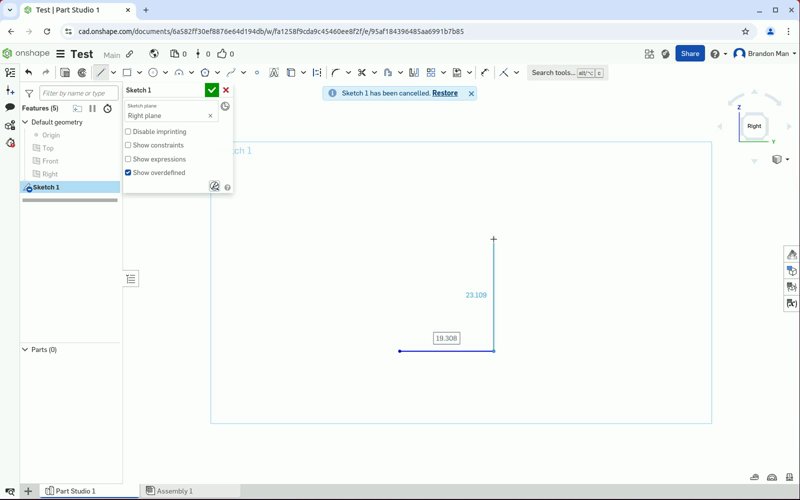
key_up(shift)
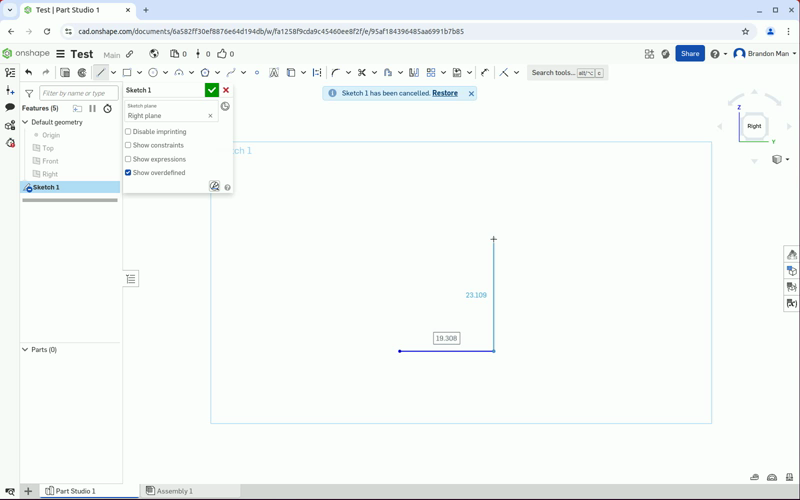
key_down(shift)
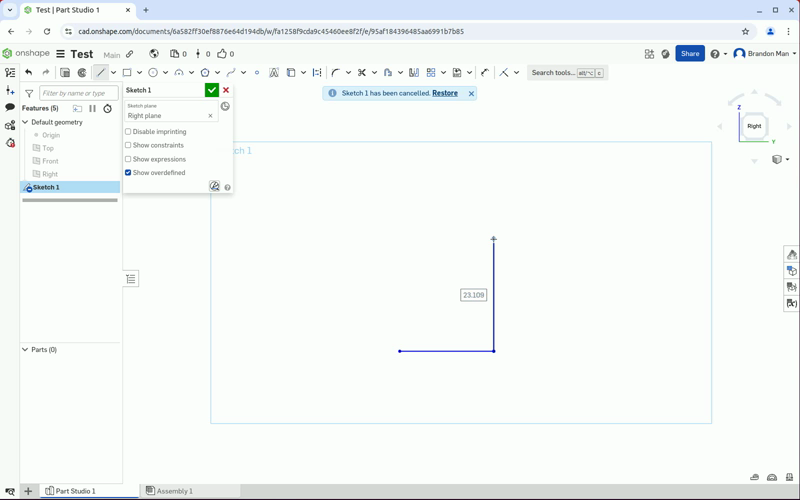
mouse_move(523, 238)
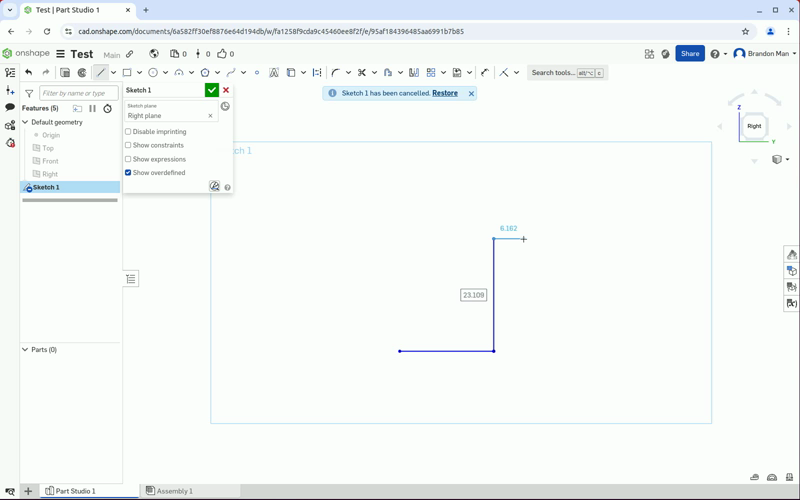
mouse_move(437, 238)
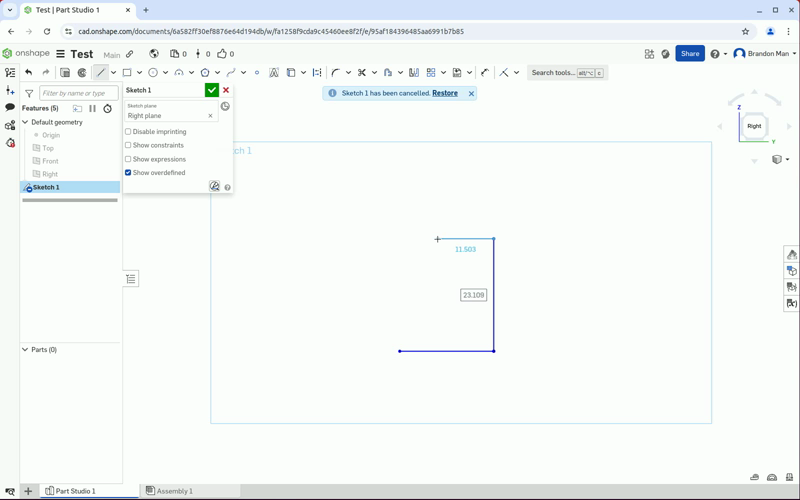
click(437, 238)
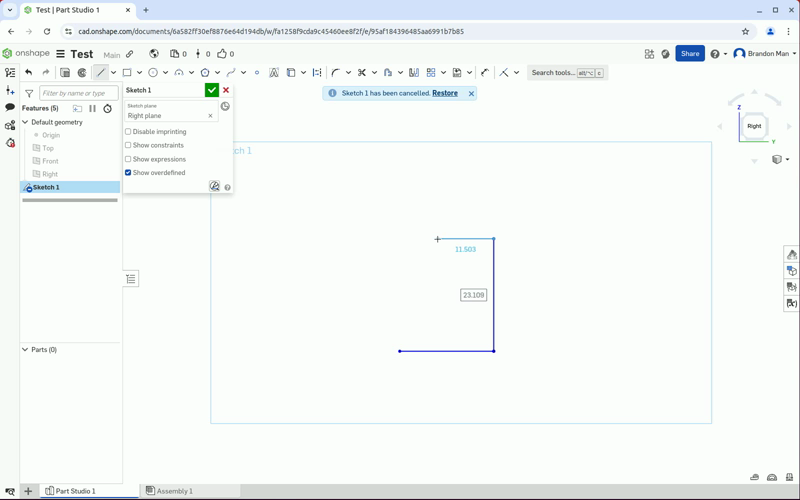
key_up(shift)
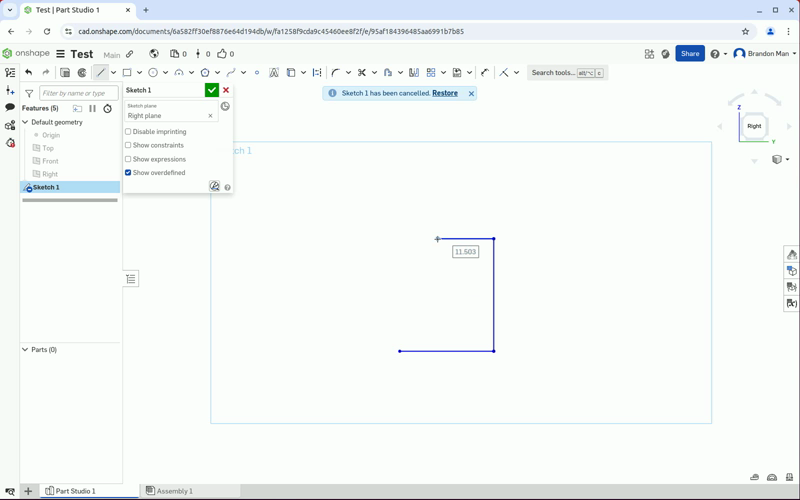
key_down(shift)
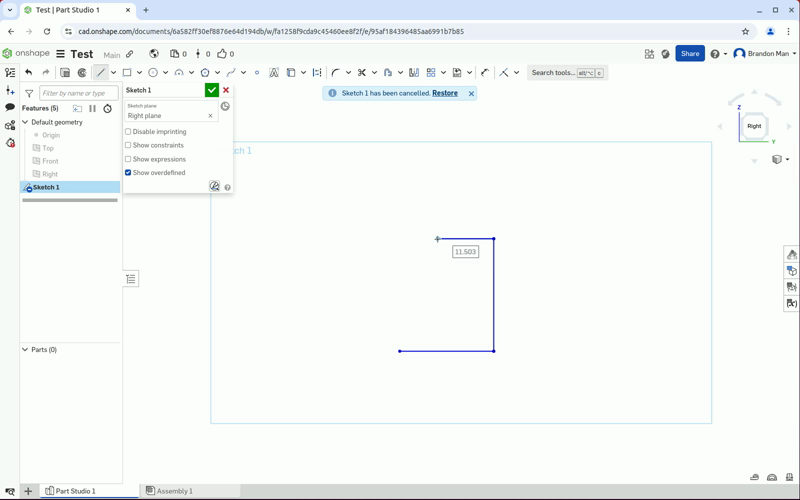
mouse_move(437, 312)
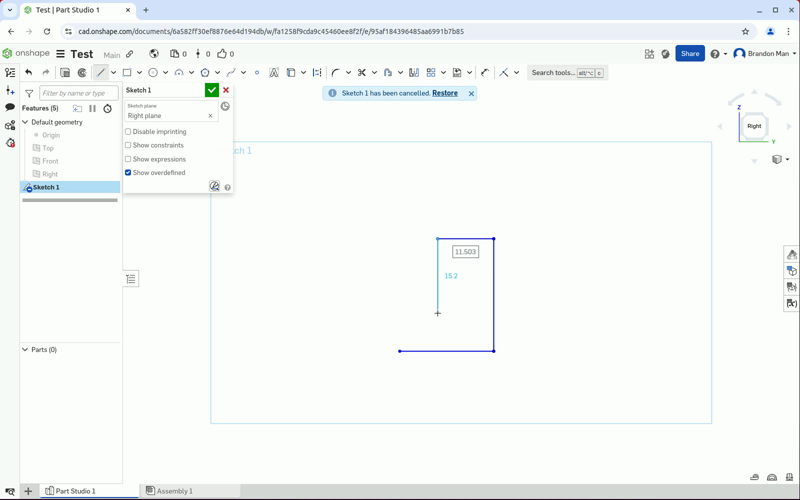
click(437, 312)
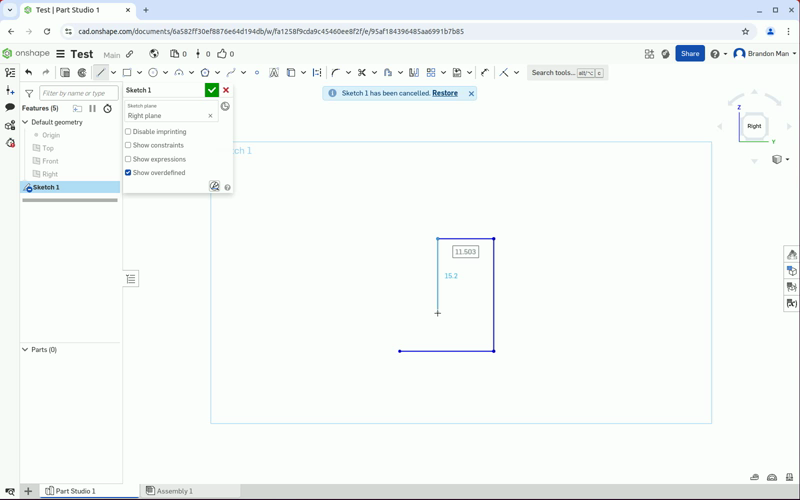
key_up(shift)
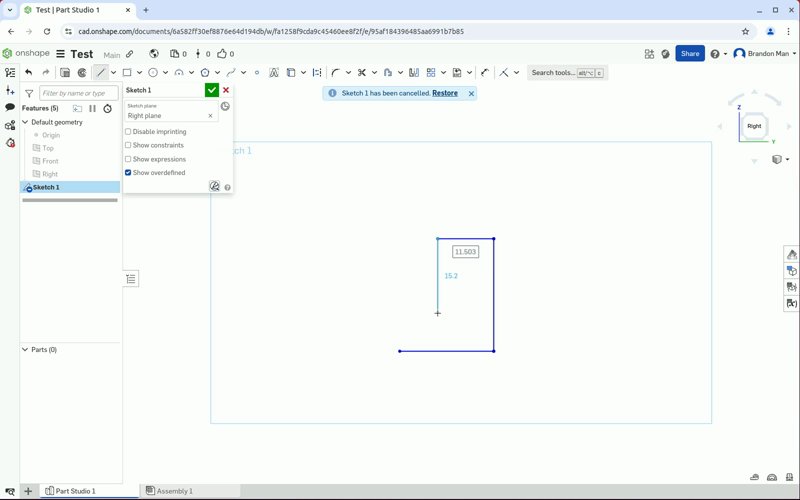
key_down(shift)
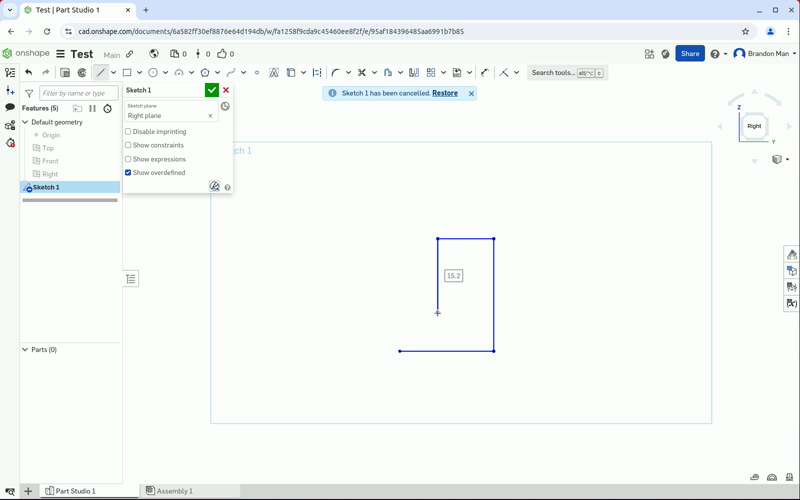
mouse_move(467, 312)
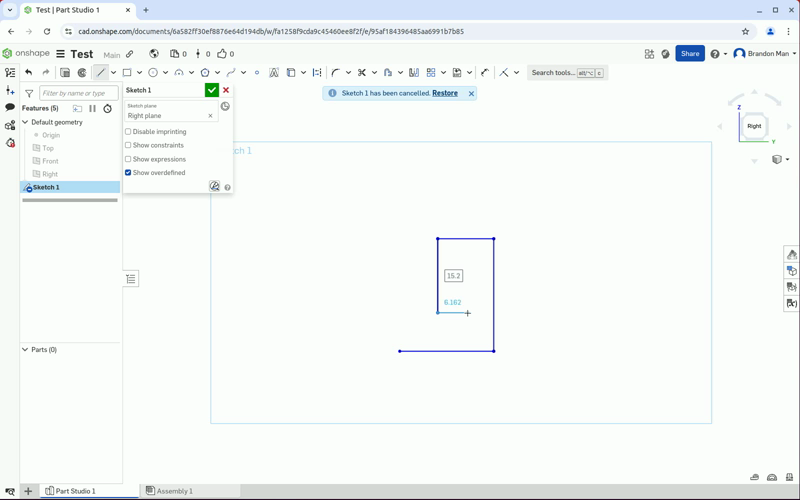
mouse_move(399, 312)
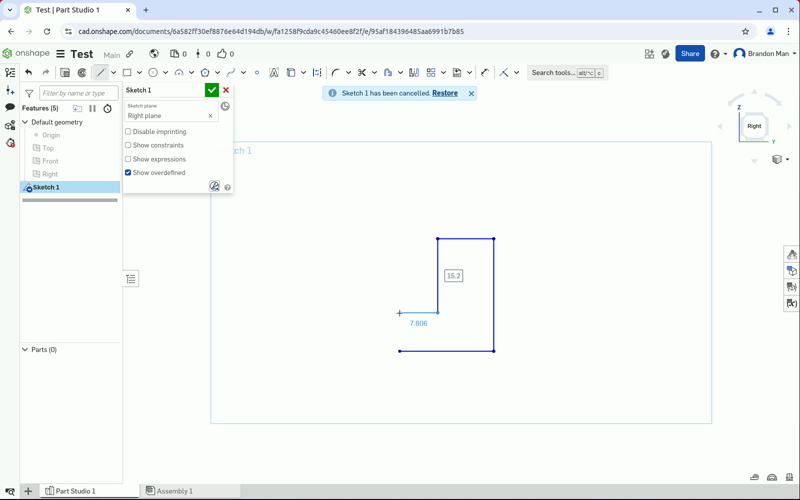
click(399, 312)
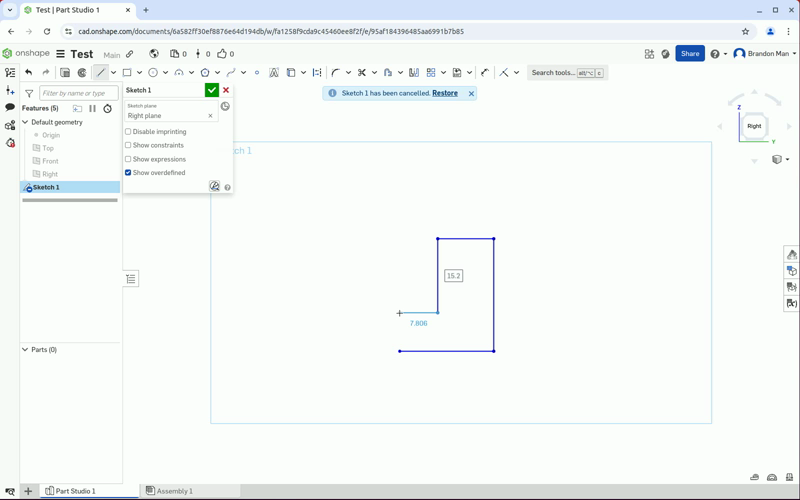
key_up(shift)
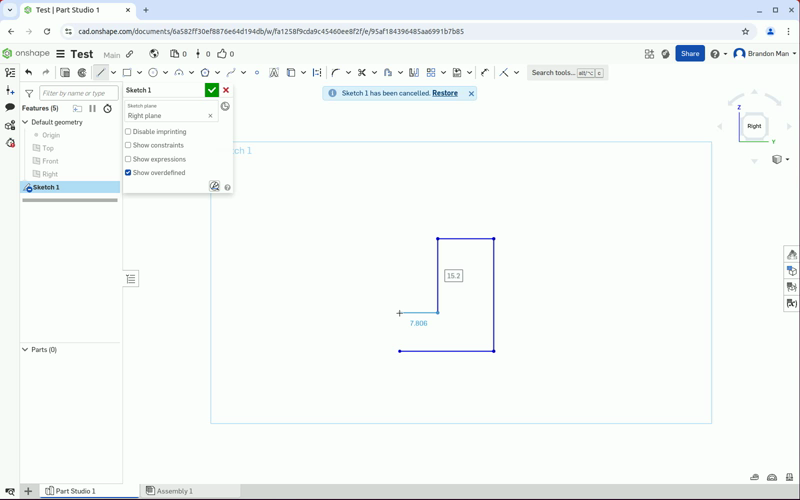
mouse_move(429, 312)
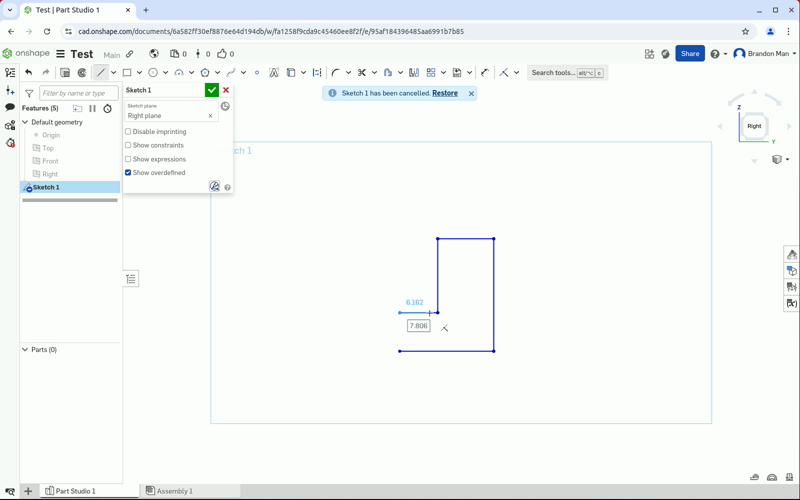
key_down(shift)
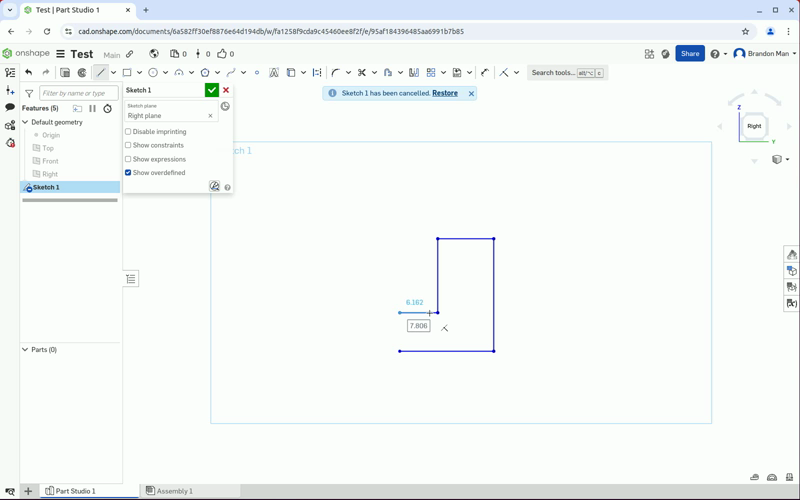
mouse_move(399, 351)
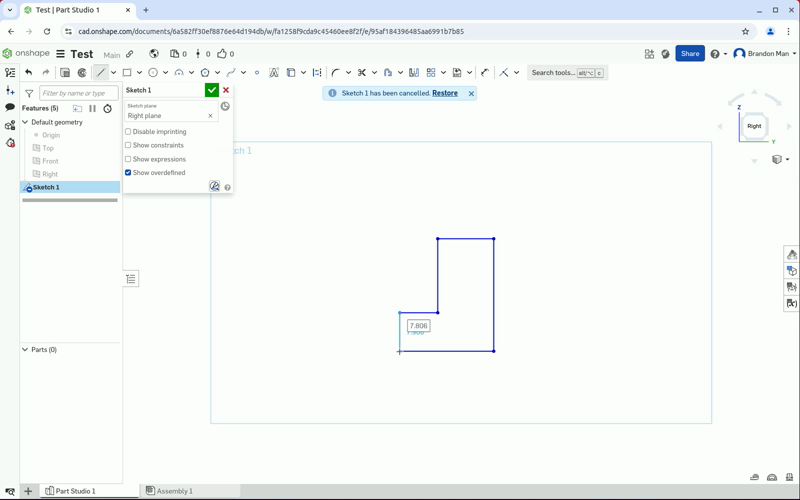
key_up(shift)
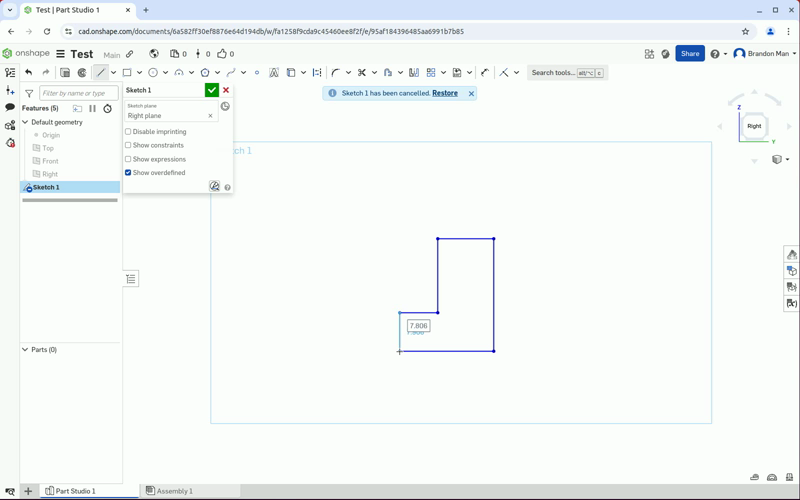
click(399, 351)
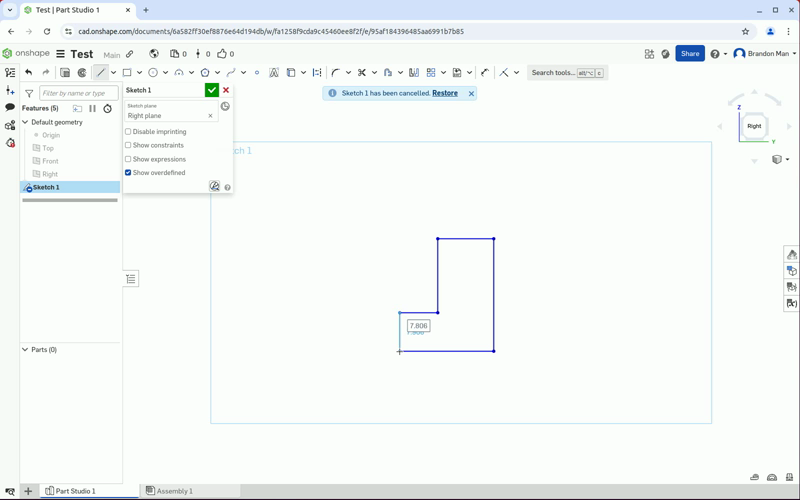
key(esc)
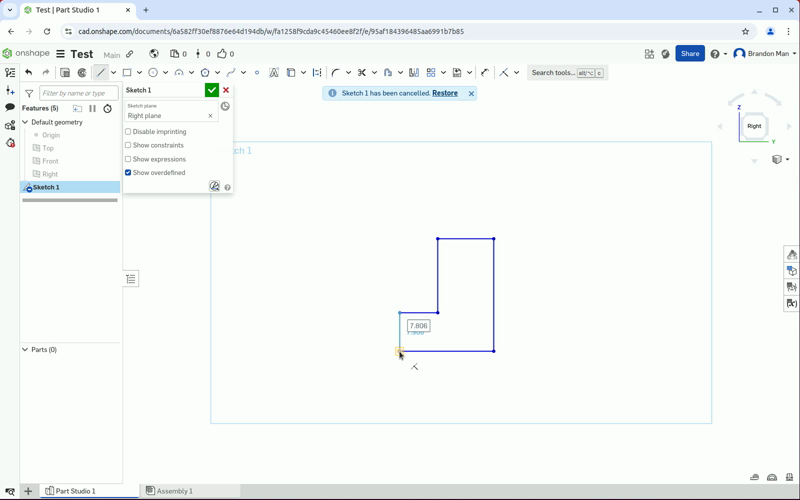
mouse_move(487, 272)
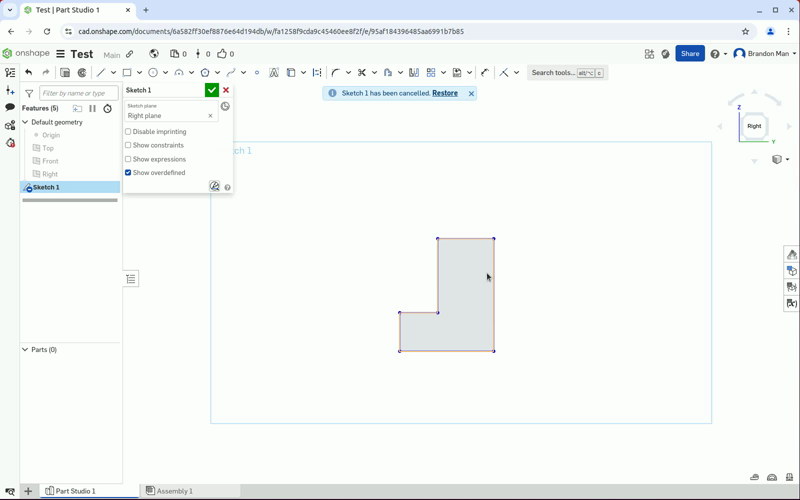
click(487, 272)
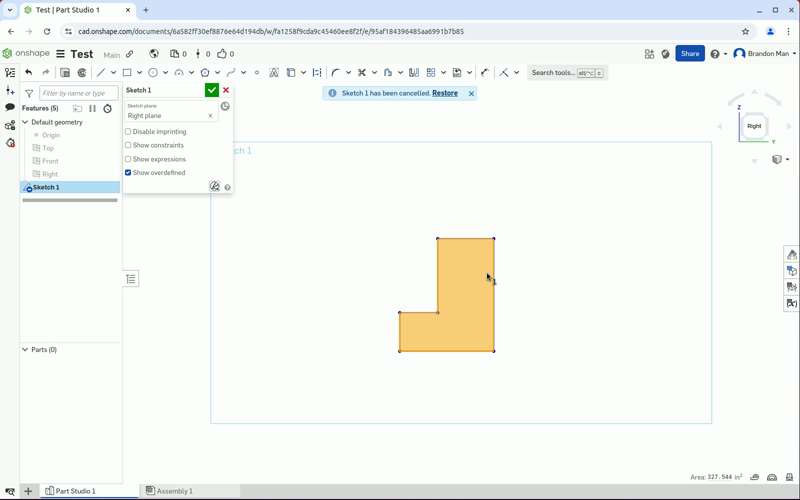
mouse_move(73, 352)
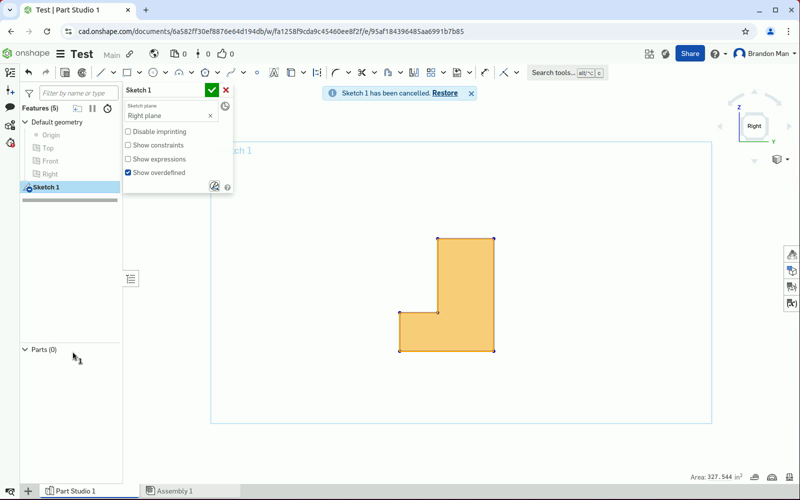
key(shift+y)
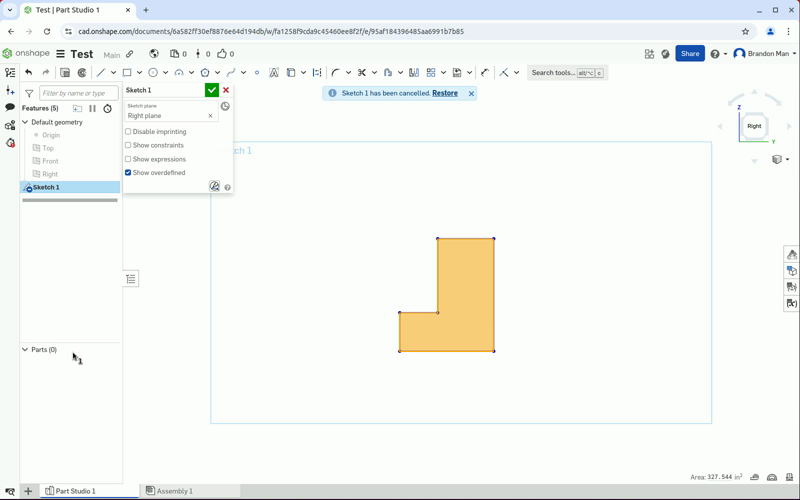
key(shift+e)
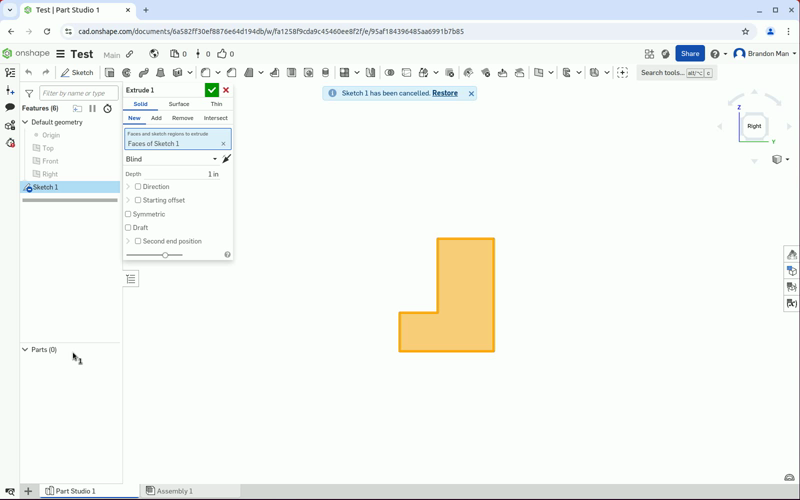
mouse_move(143, 106)
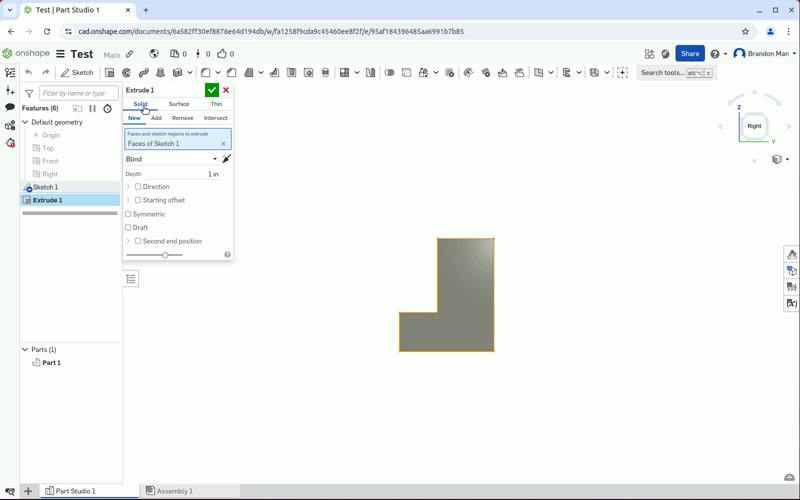
click(143, 106)
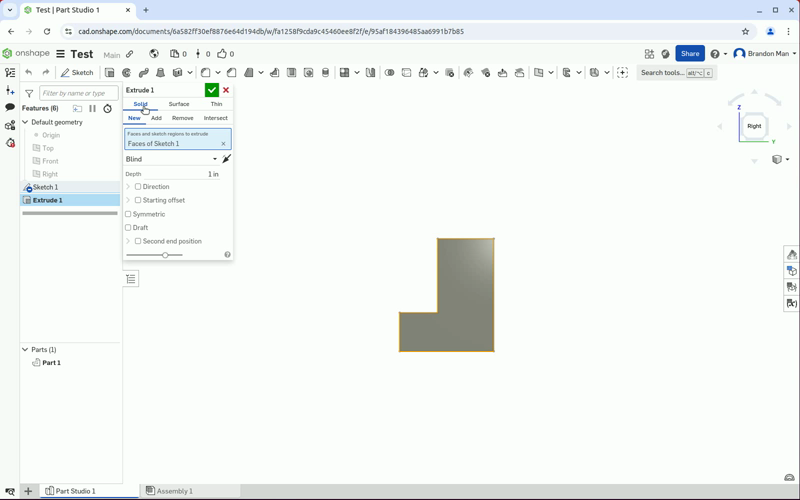
mouse_move(137, 120)
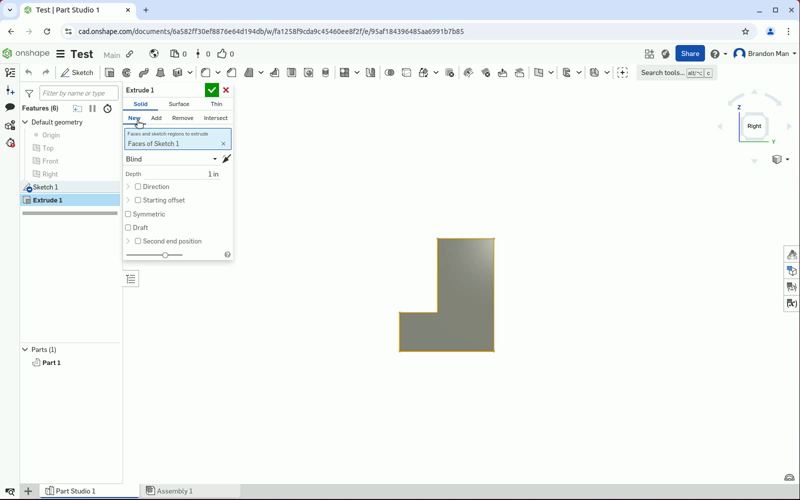
click(137, 120)
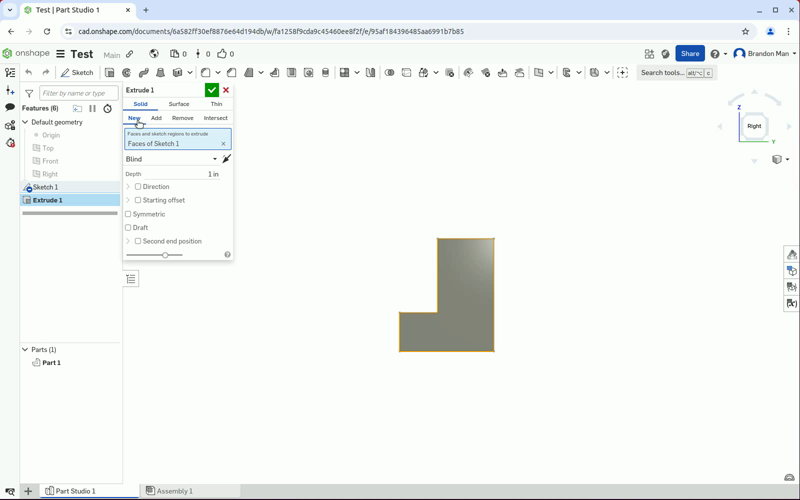
key(tab, 4)
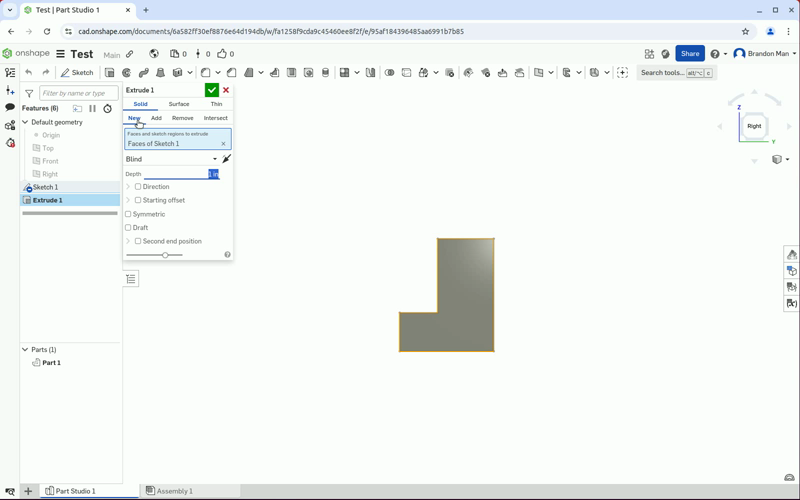
text(-23.108)
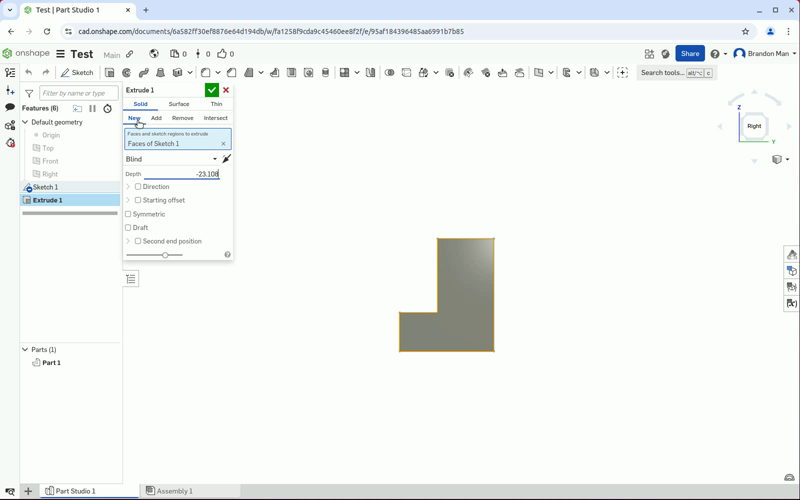
key(enter)
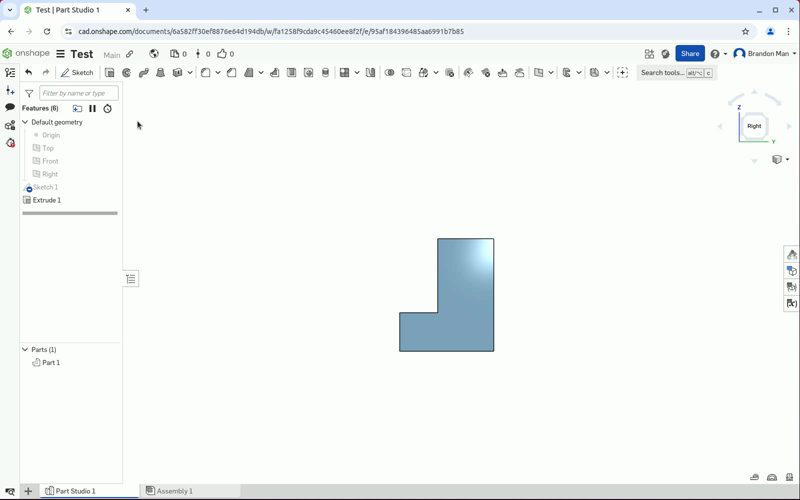
key(shift+h)
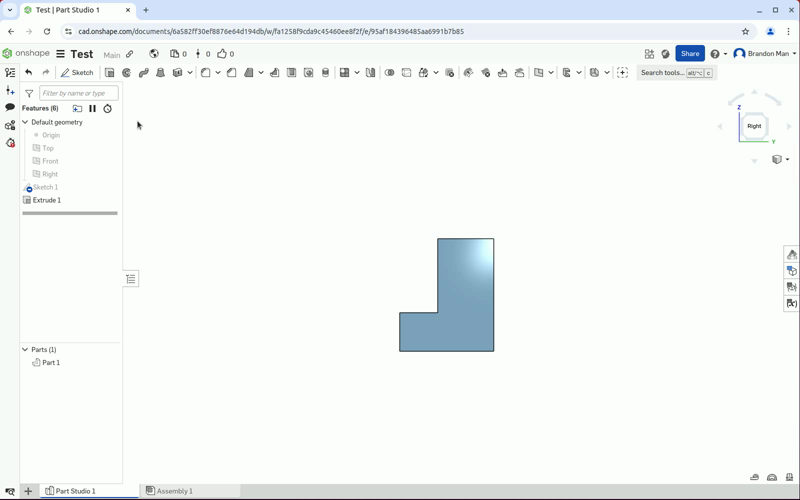
key(shift+h)
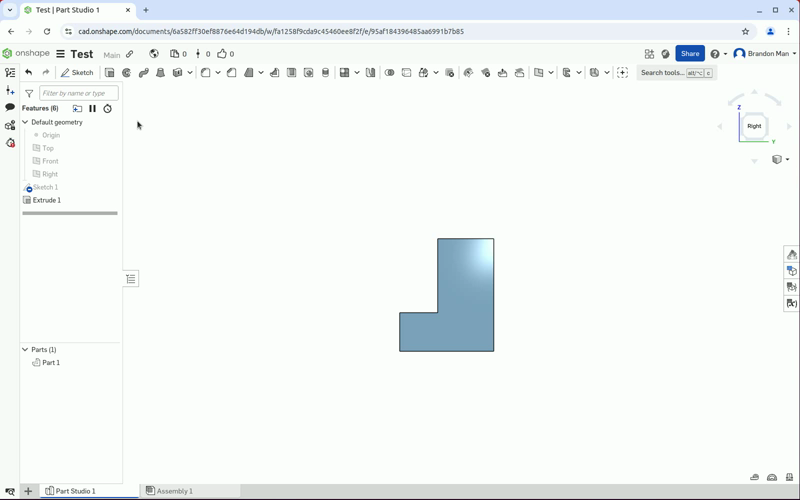
mouse_move(73, 189)
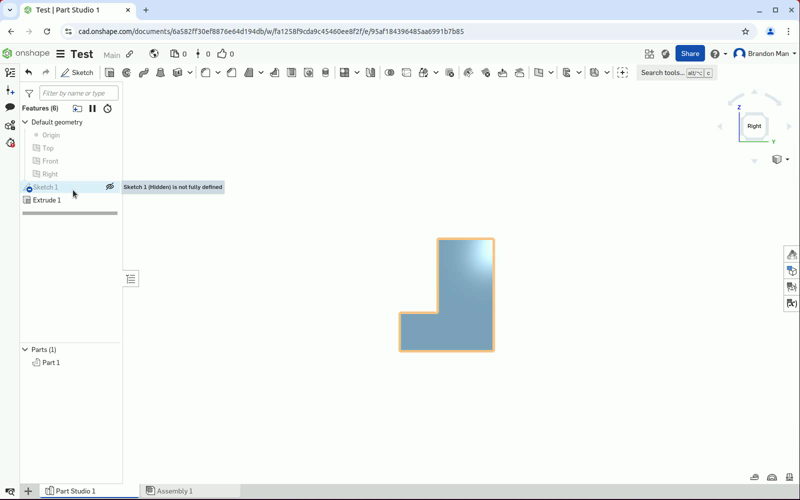
click(73, 189)
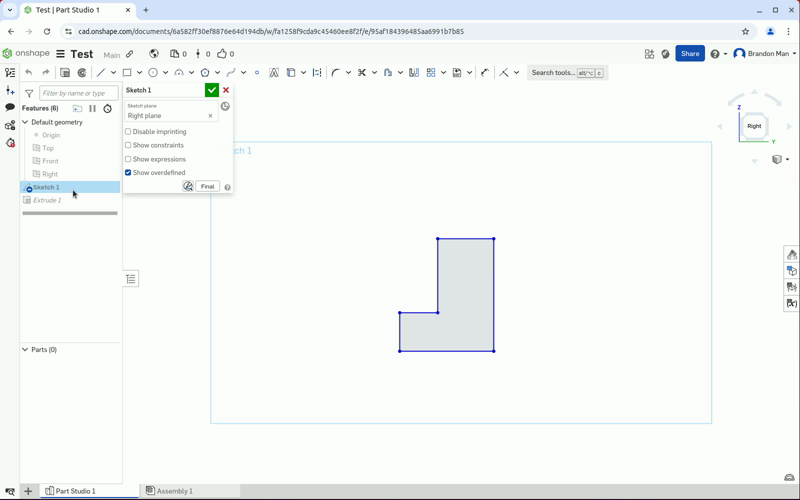
mouse_move(229, 92)
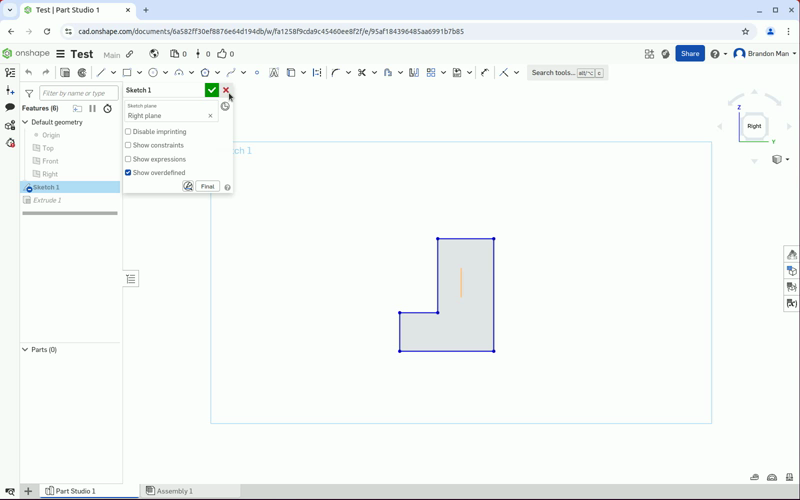
click(229, 92)
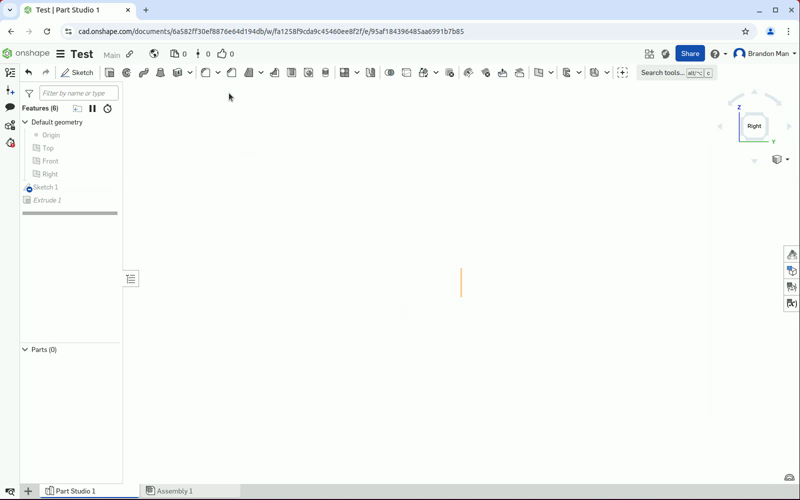
mouse_move(73, 352)
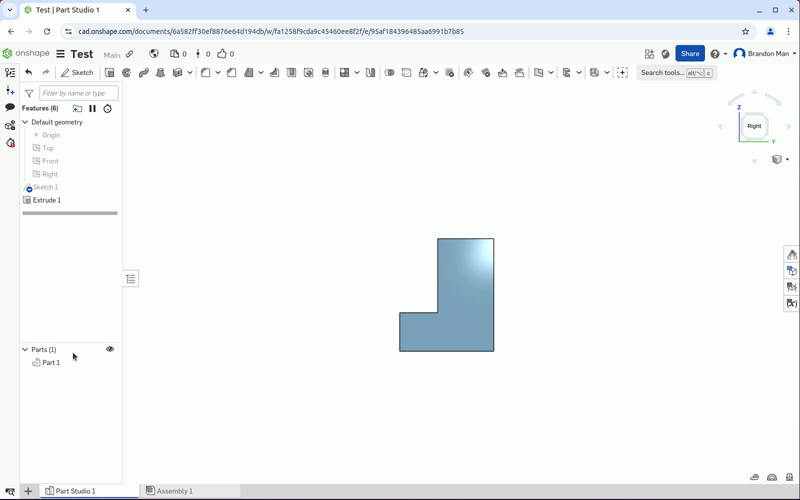
key(y)
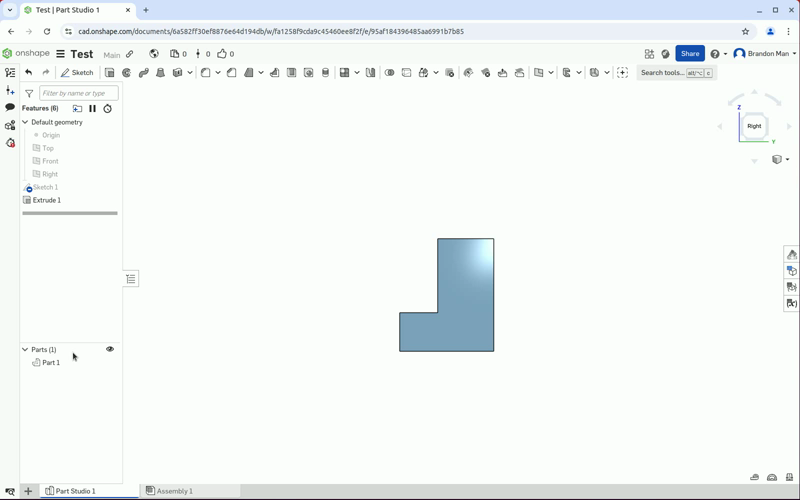
key(shift+p)
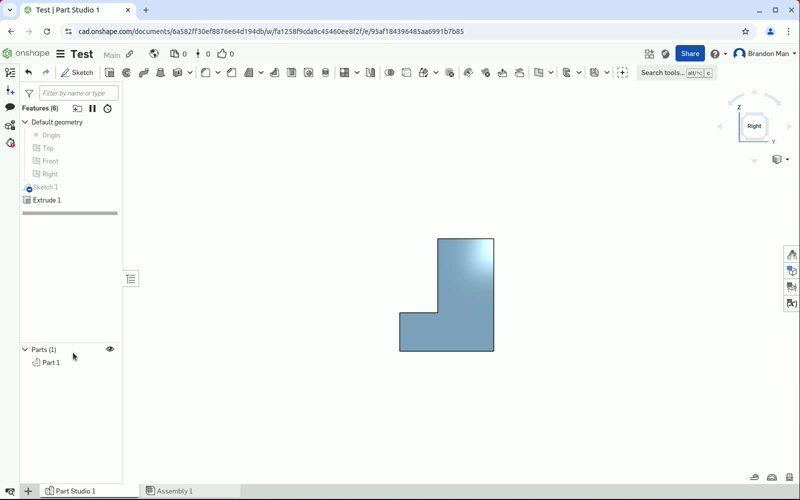
key(space)
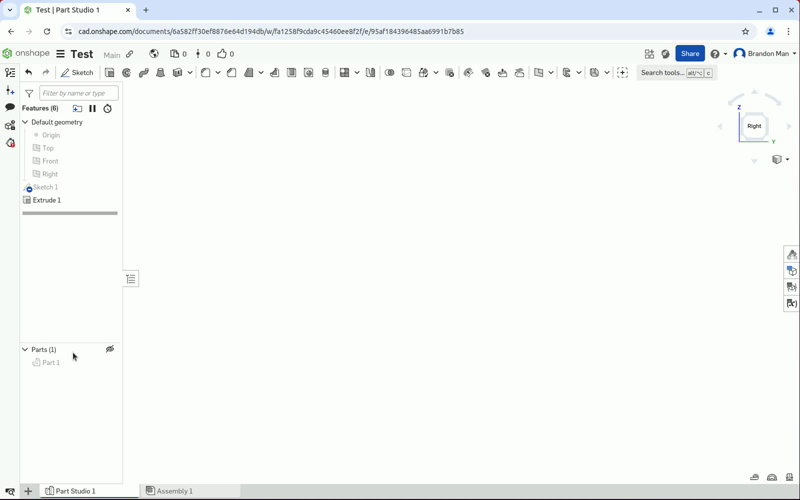
key_down(shift)
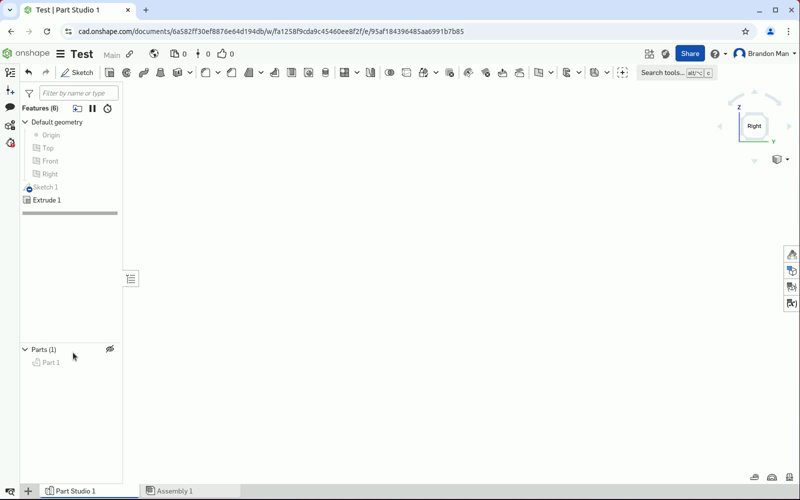
key(right)
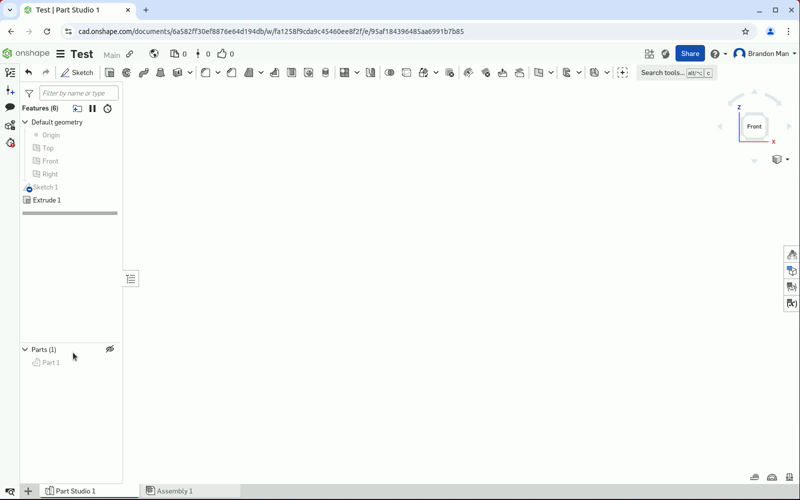
key_up(shift)
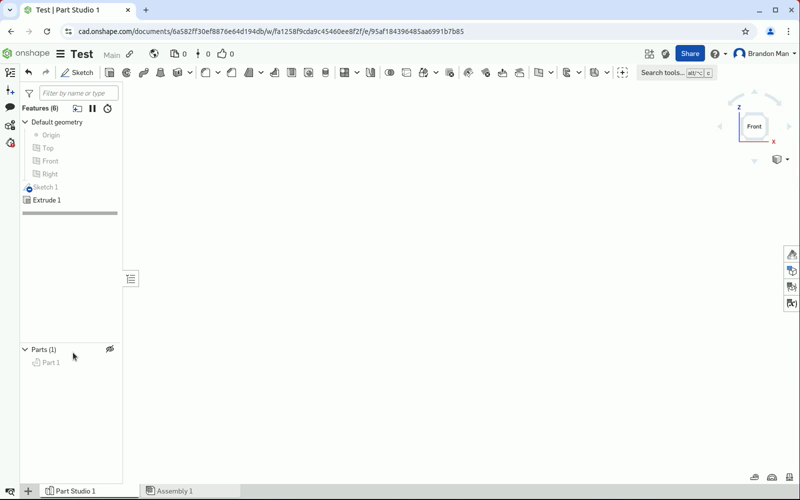
key(space)
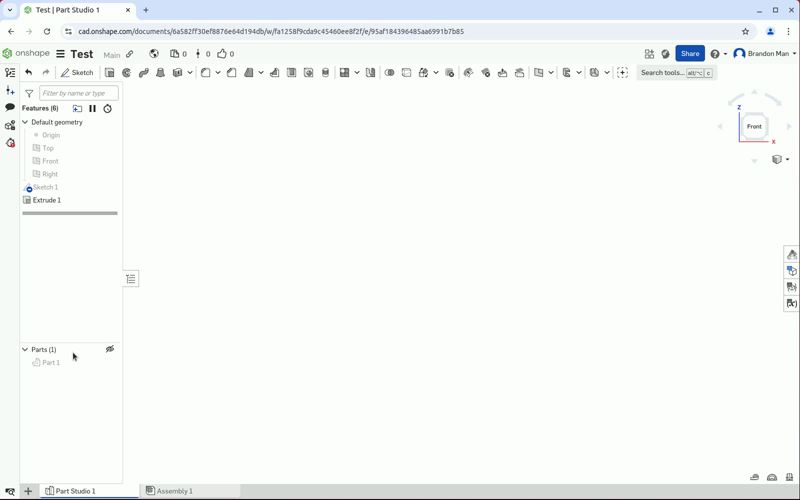
key_down(shift)
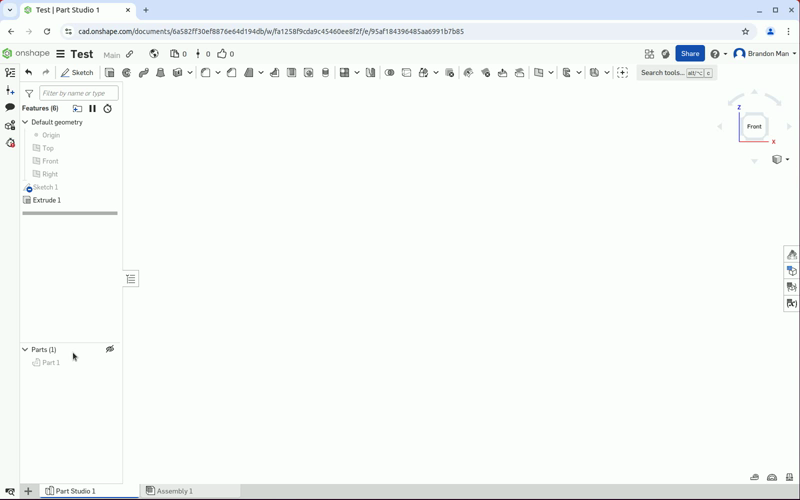
key(down)
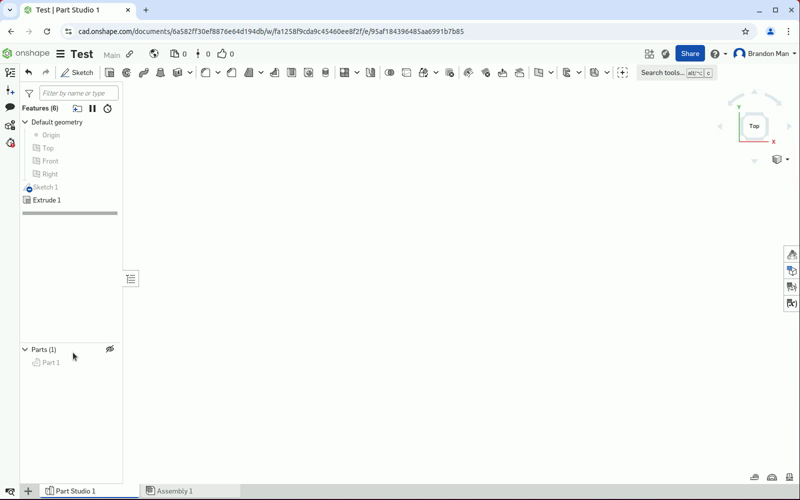
key_up(shift)
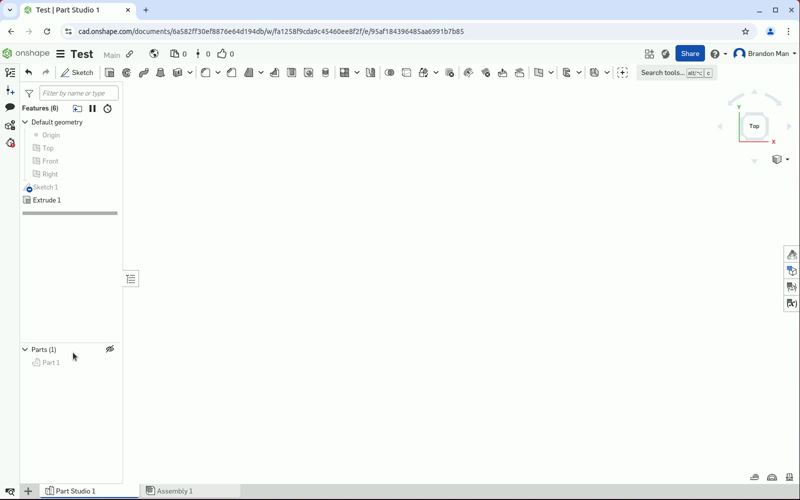
mouse_move(73, 352)
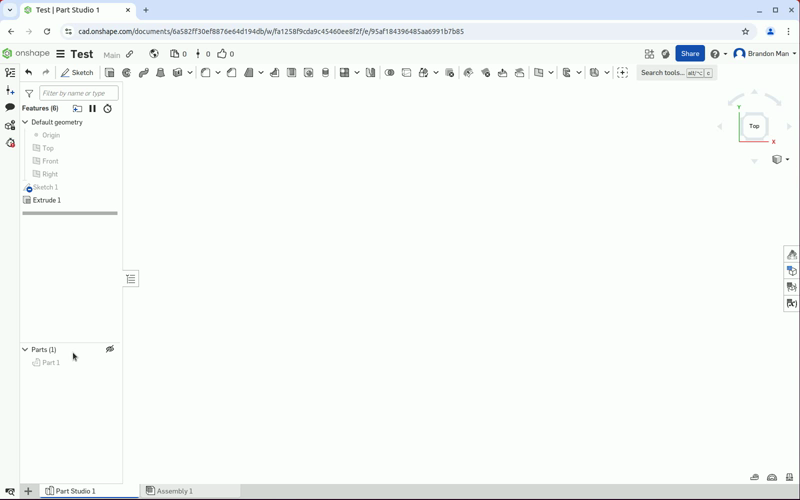
key(shift+y)
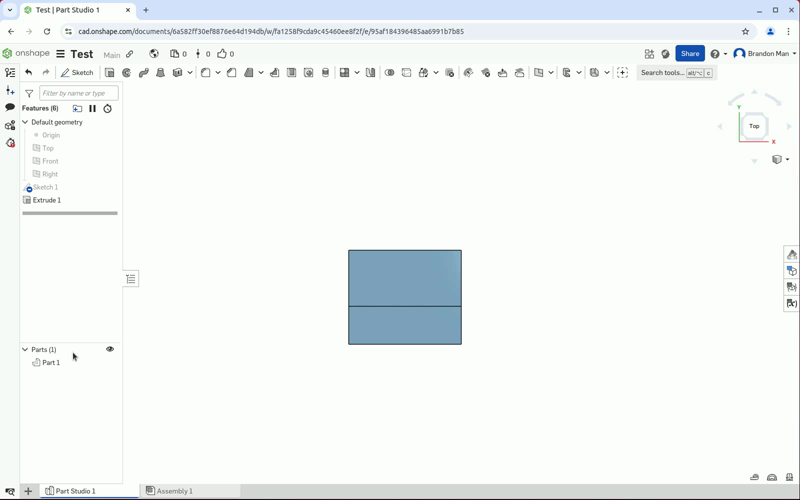
mouse_move(541, 75)
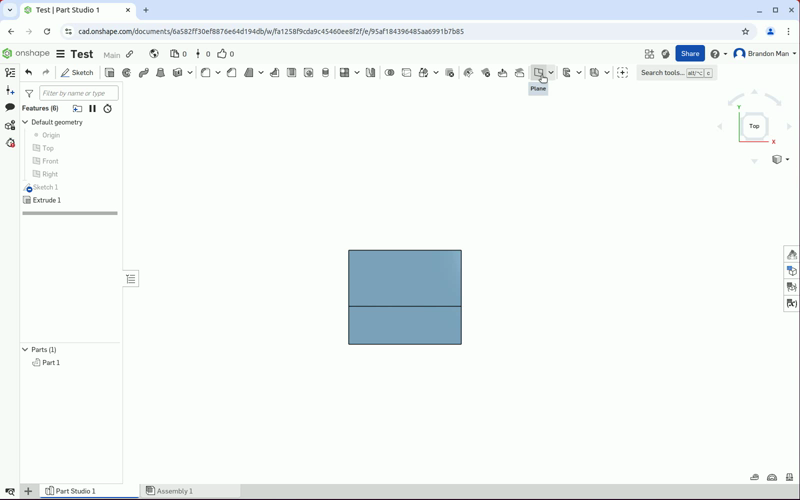
click(541, 75)
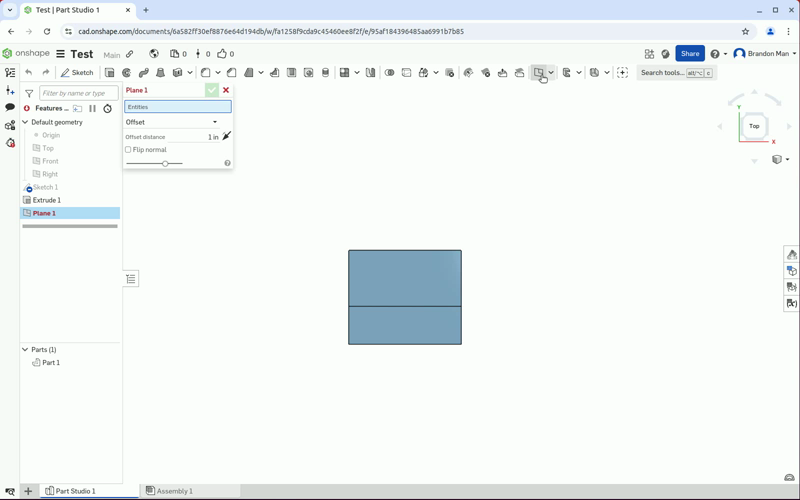
mouse_move(73, 150)
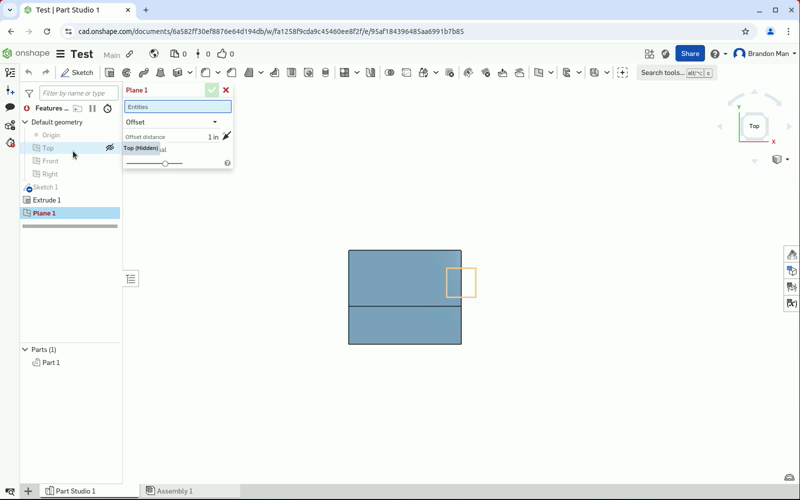
click(73, 150)
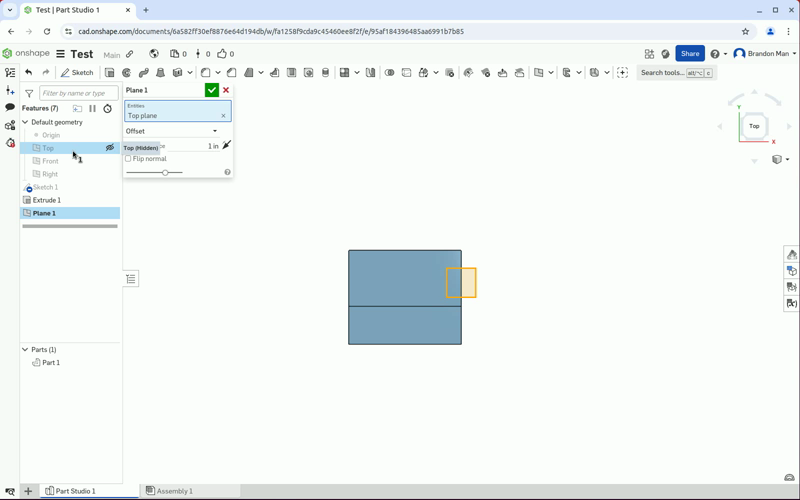
key(tab, 2)
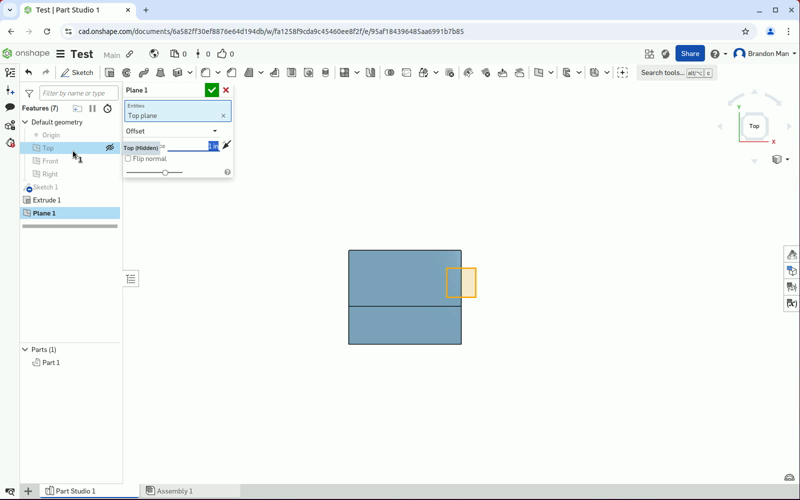
text(9.151)
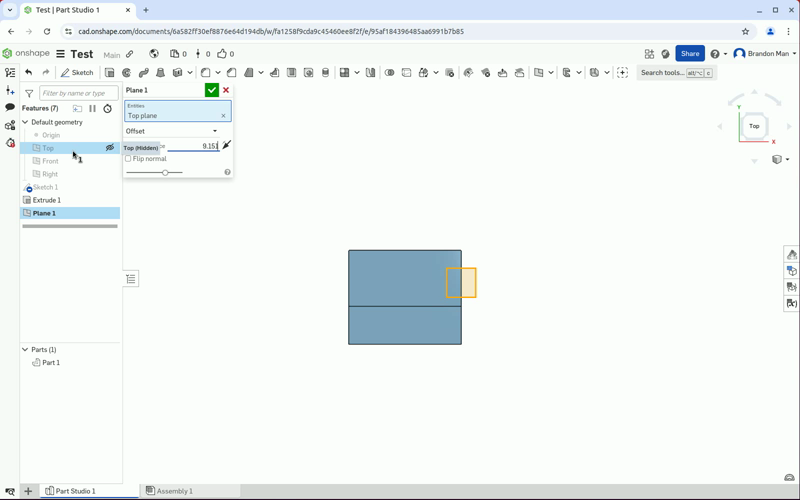
key(enter, 2)
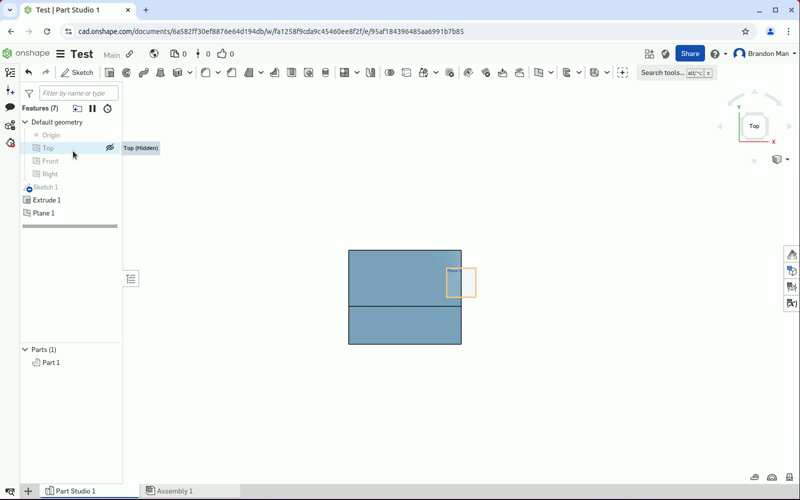
key(shift+s)
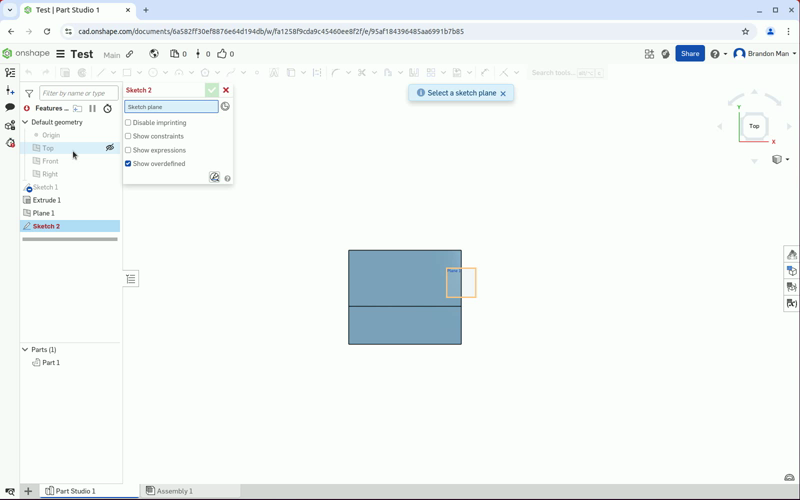
mouse_move(73, 215)
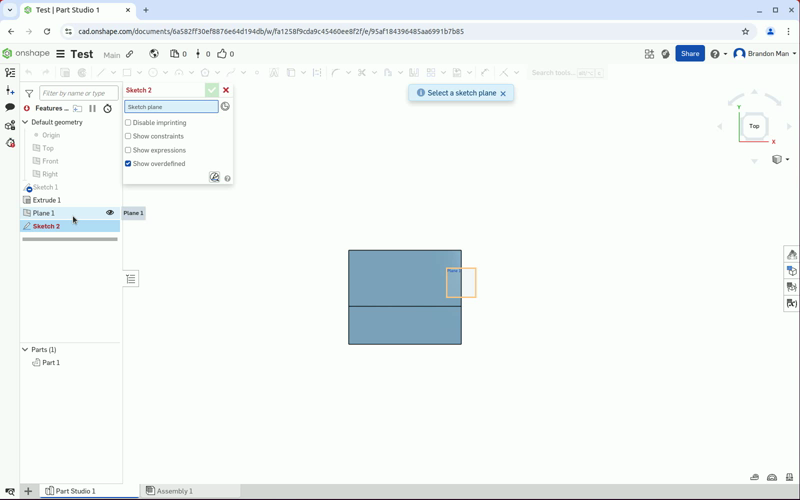
click(73, 215)
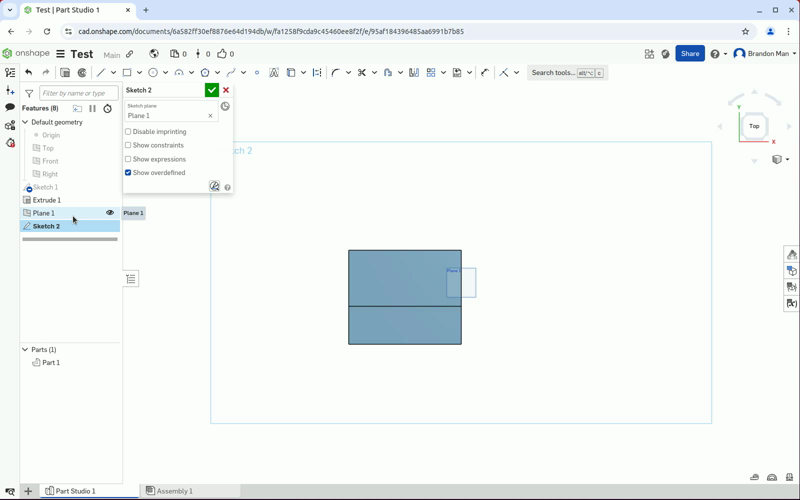
mouse_move(73, 352)
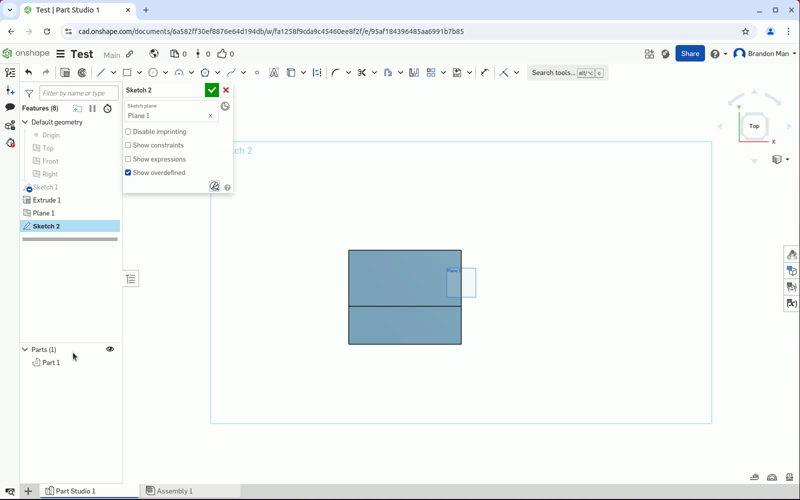
key(y)
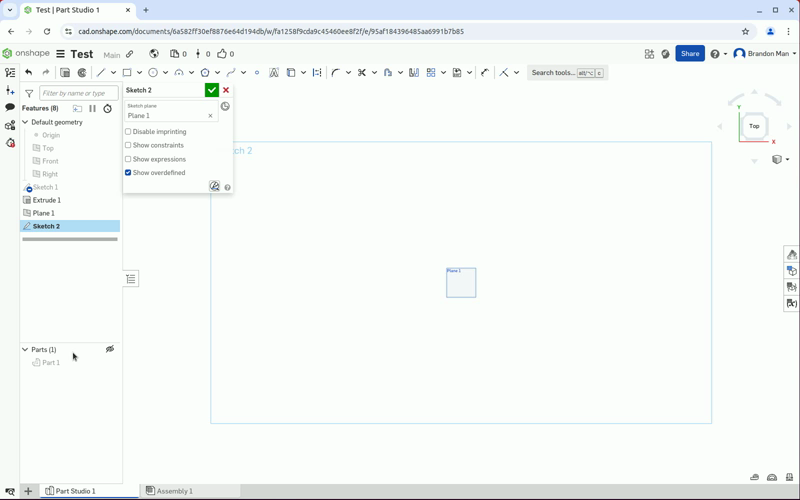
key(l)
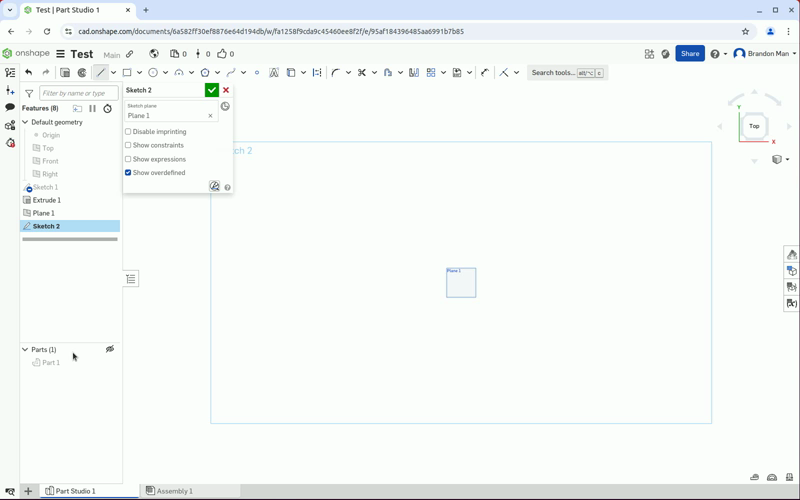
key_down(shift)
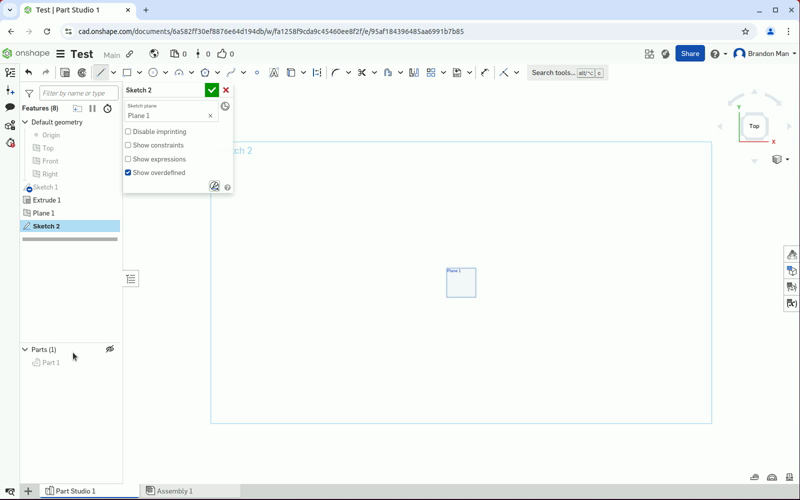
mouse_move(383, 306)
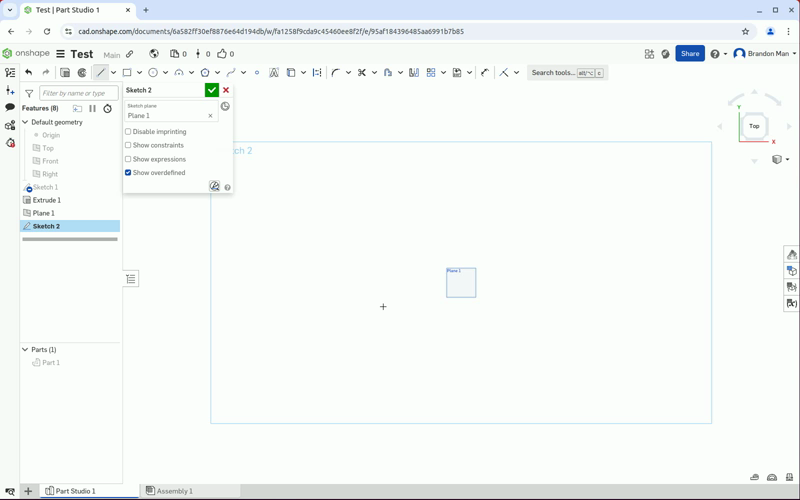
click(383, 306)
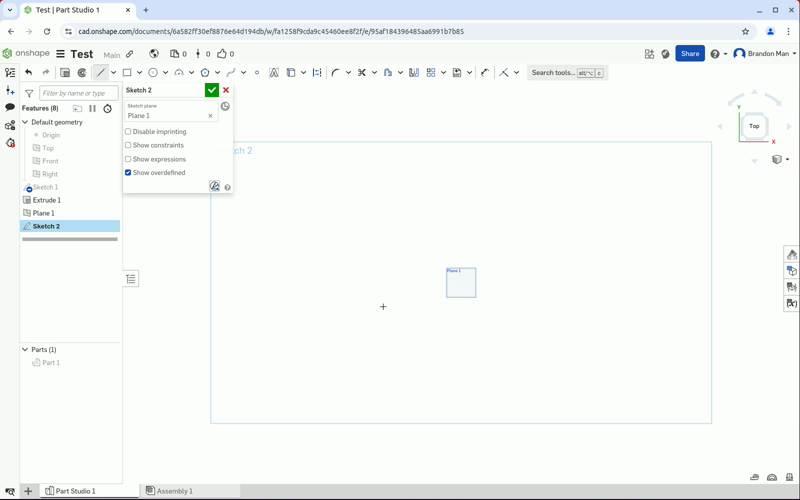
key_up(shift)
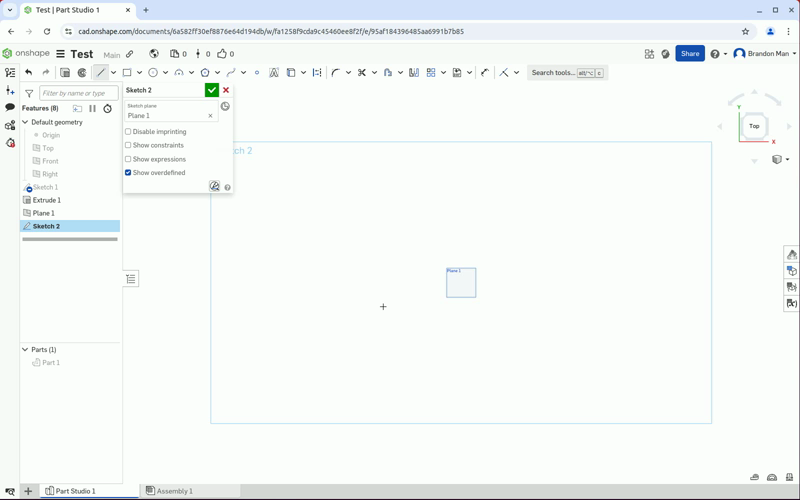
key_down(shift)
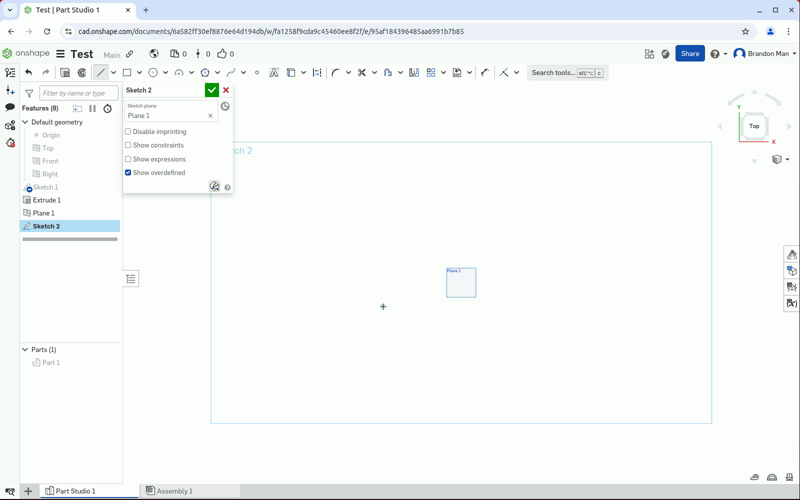
mouse_move(443, 306)
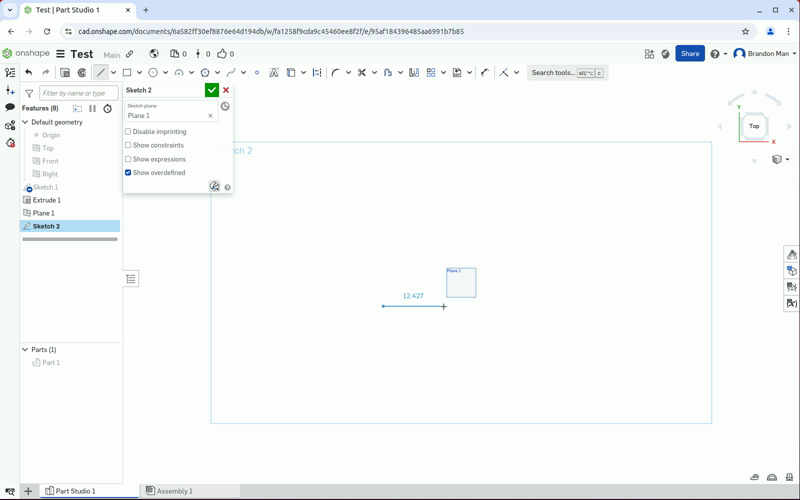
click(443, 306)
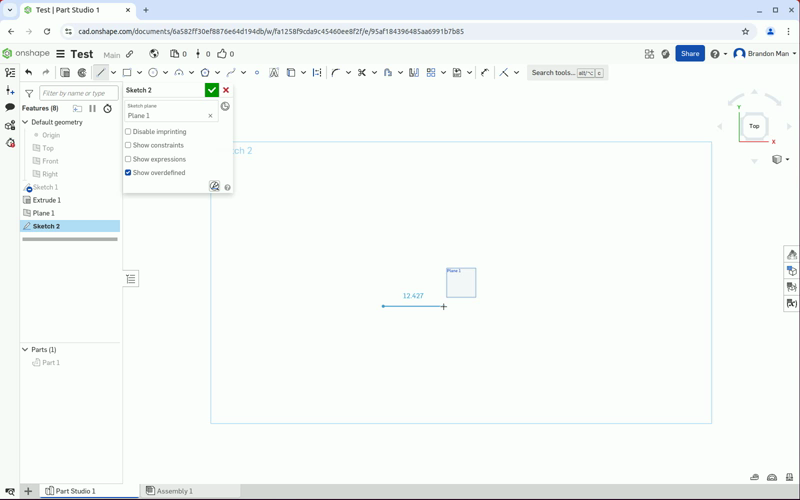
key_up(shift)
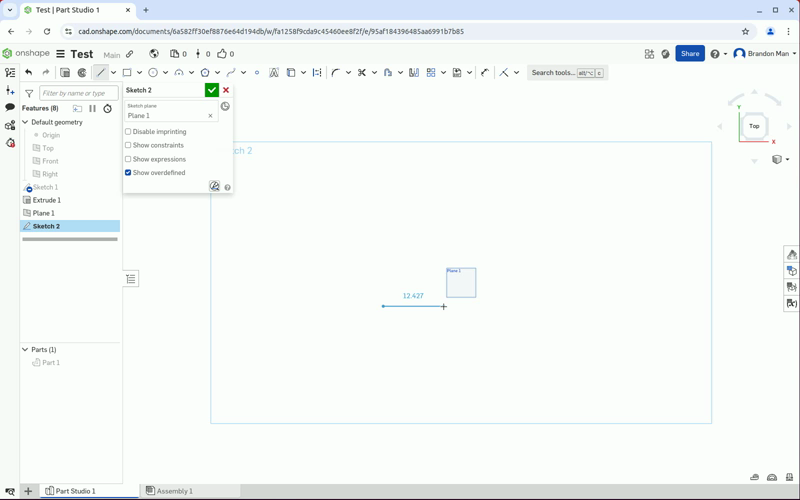
key_down(shift)
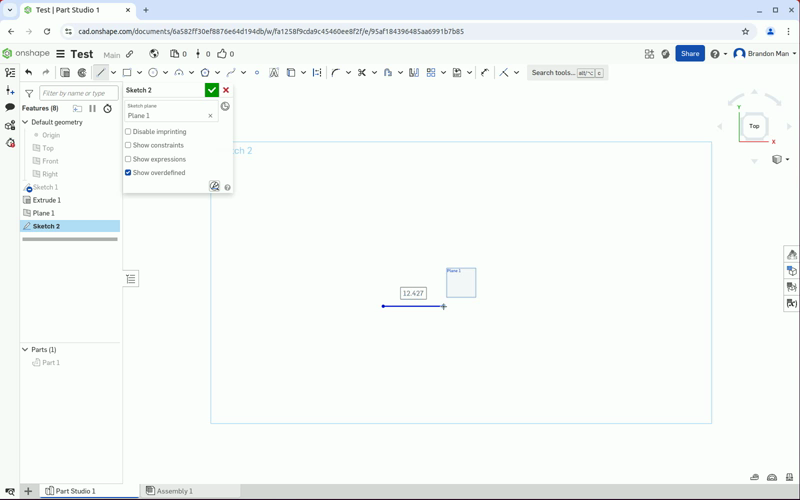
mouse_move(473, 306)
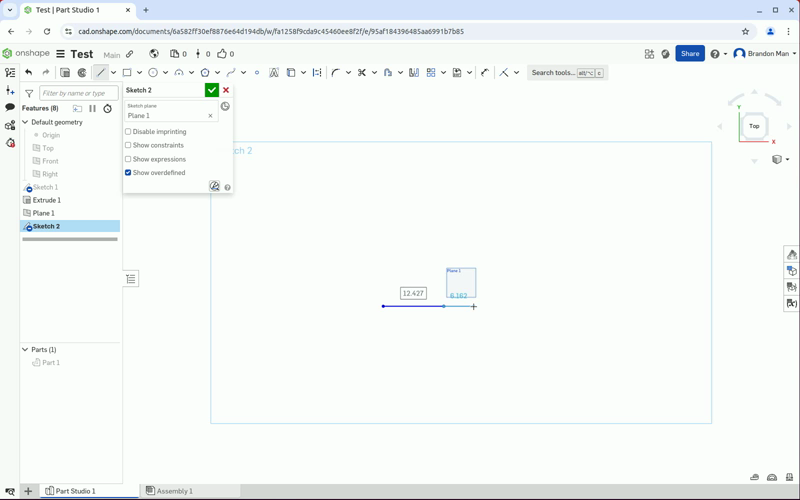
mouse_move(443, 267)
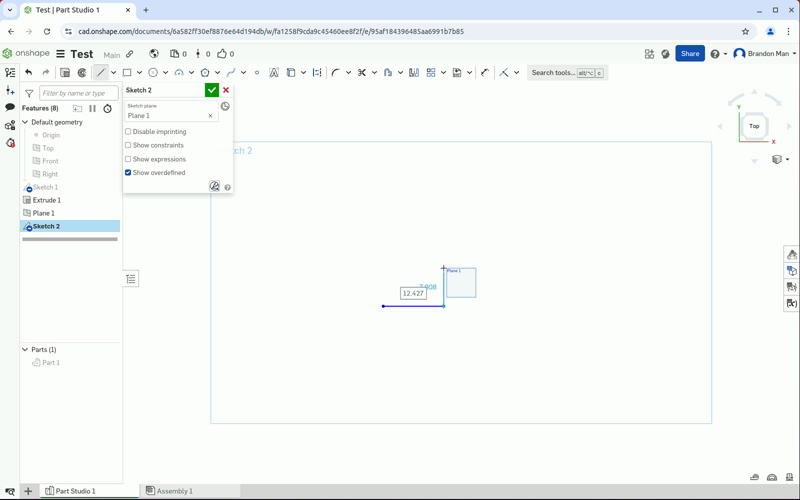
click(443, 267)
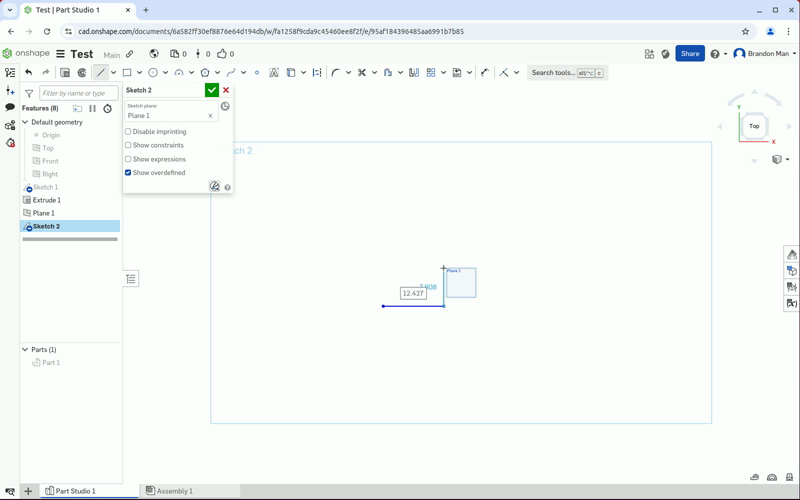
key_up(shift)
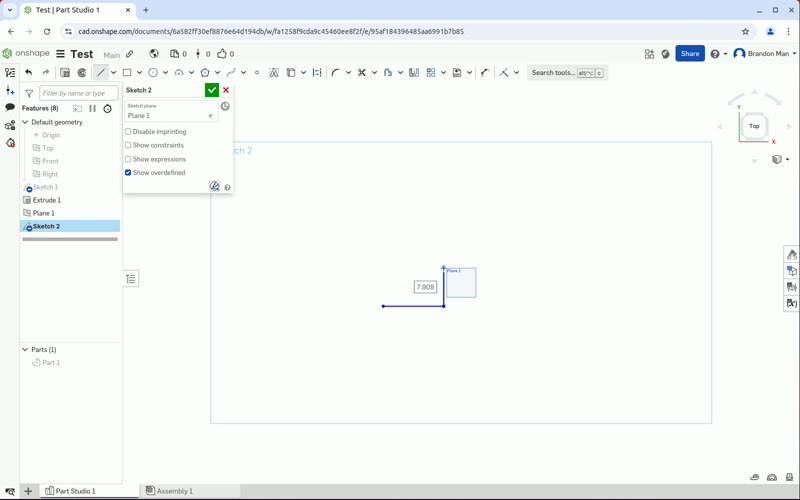
key_down(shift)
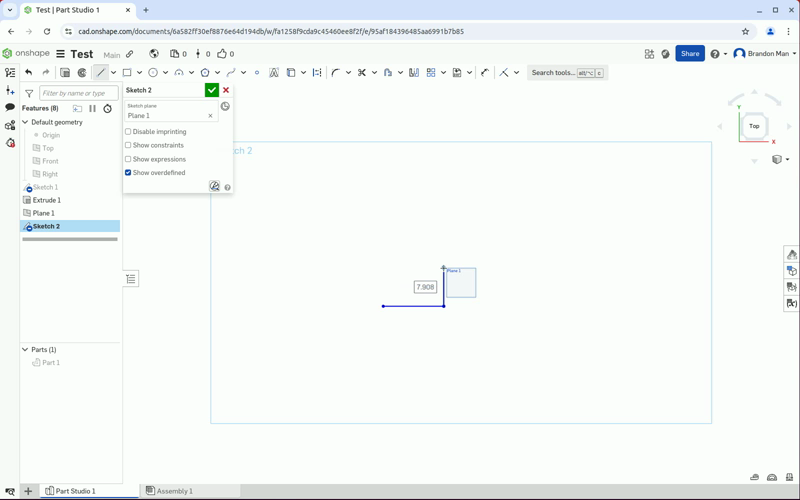
mouse_move(383, 267)
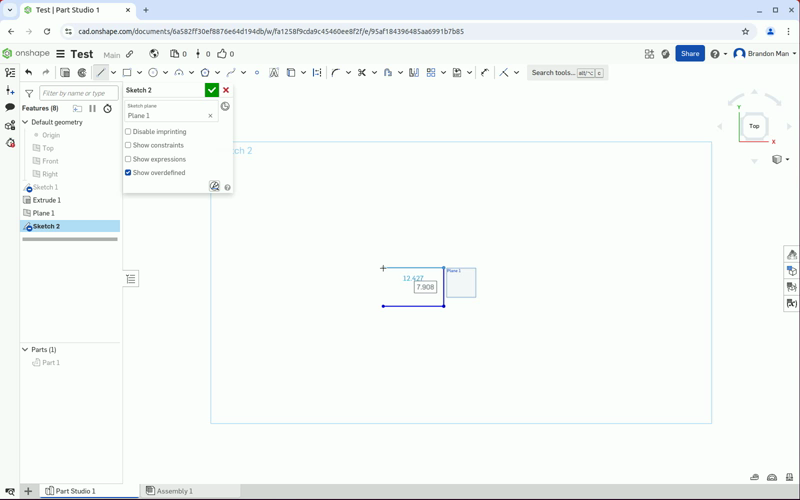
click(383, 267)
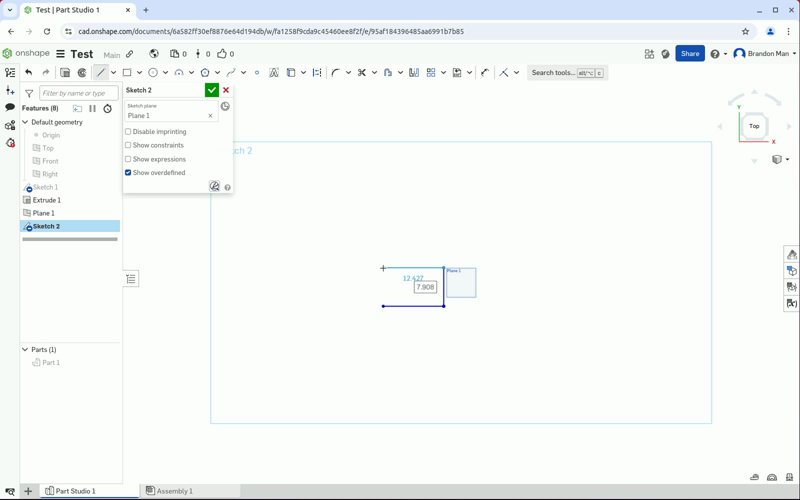
key_up(shift)
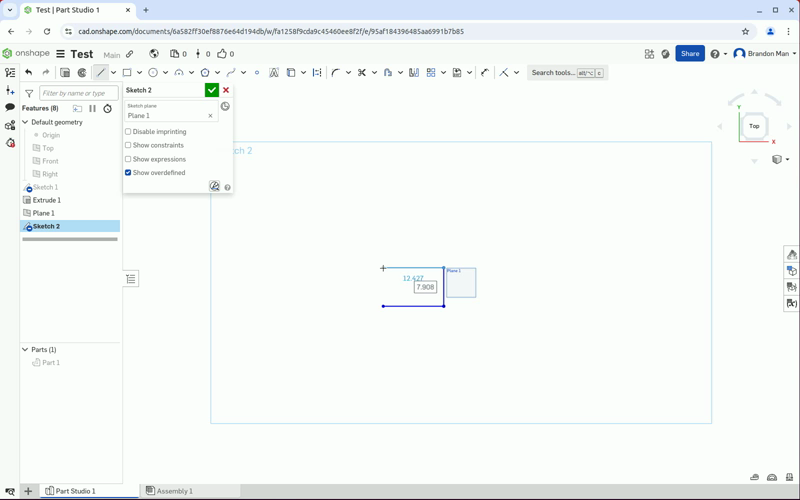
mouse_move(413, 267)
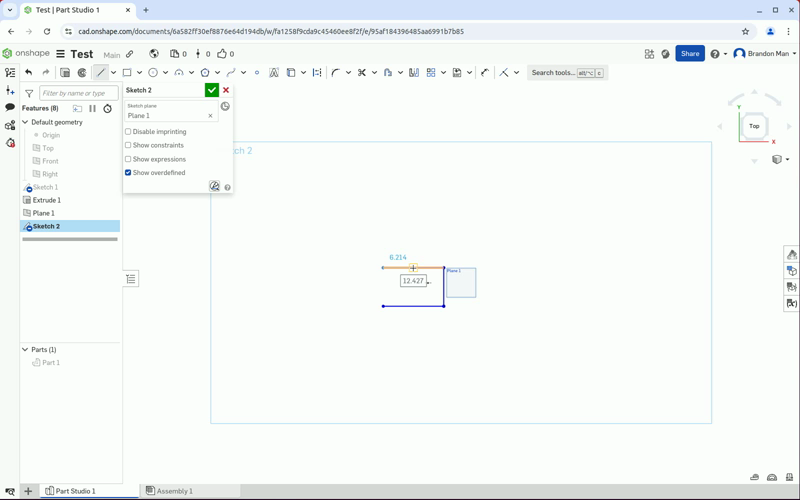
key_down(shift)
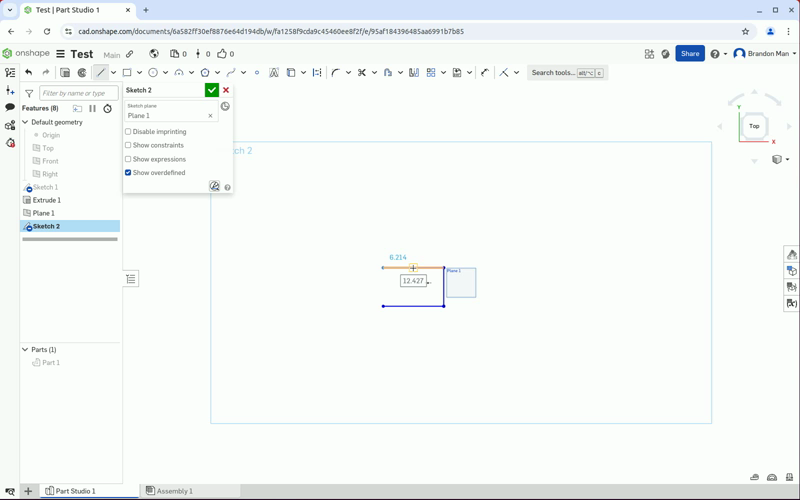
mouse_move(383, 306)
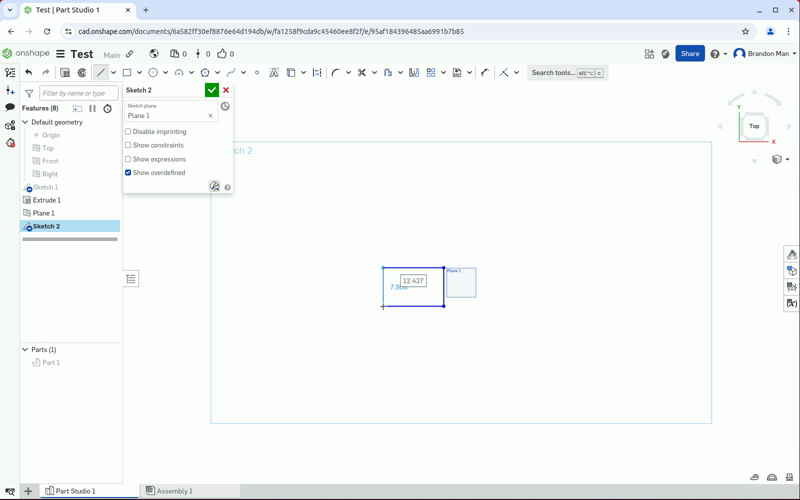
key_up(shift)
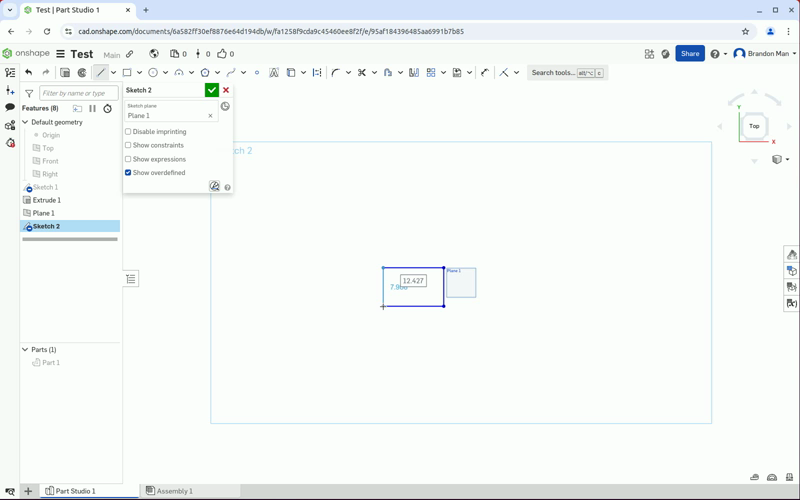
click(383, 306)
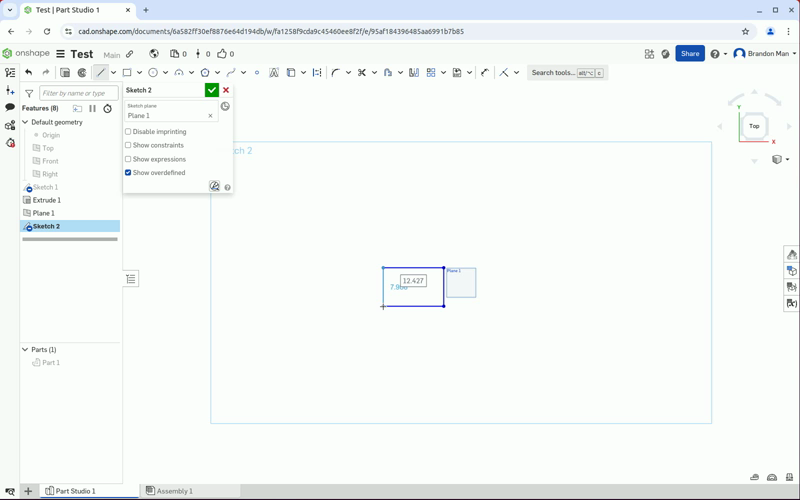
key(esc)
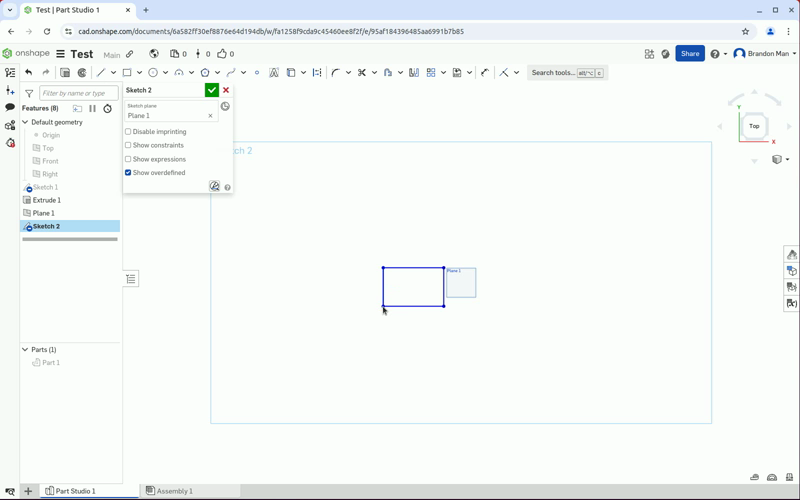
mouse_move(404, 293)
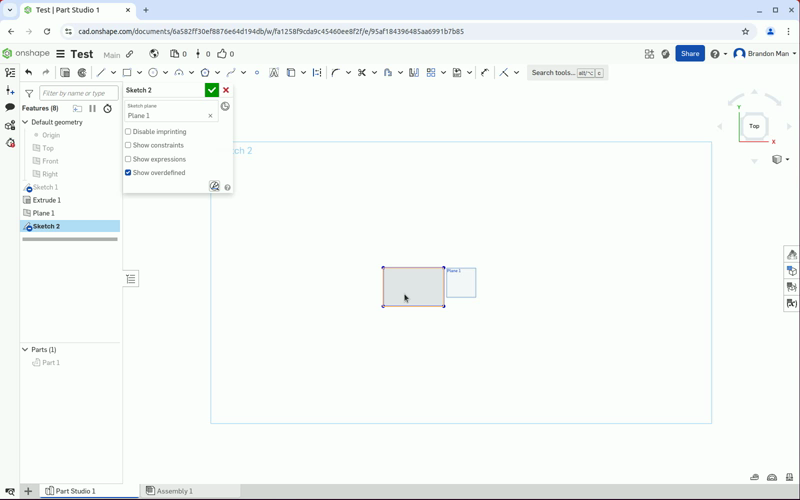
click(404, 293)
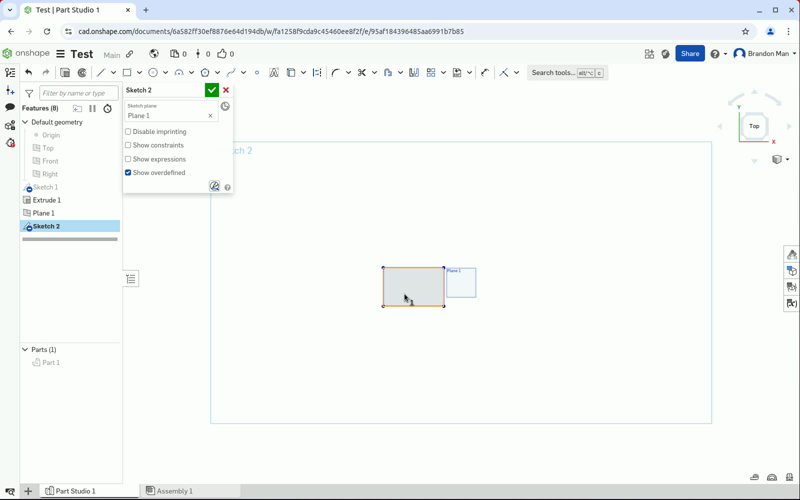
mouse_move(73, 352)
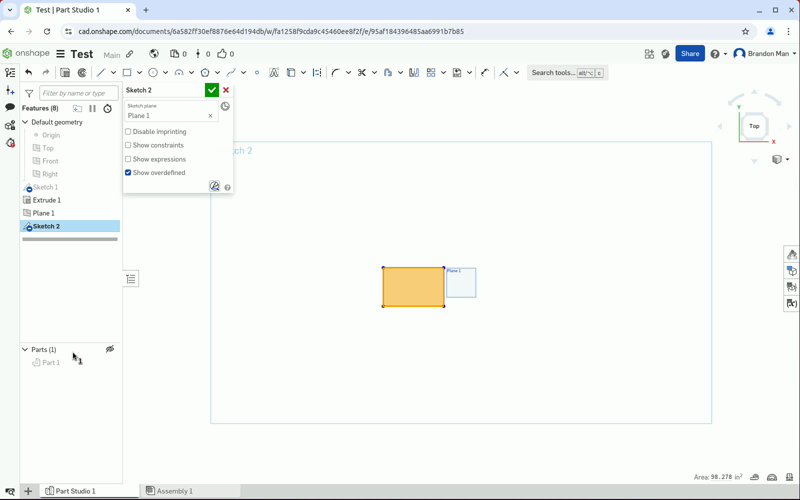
key(shift+y)
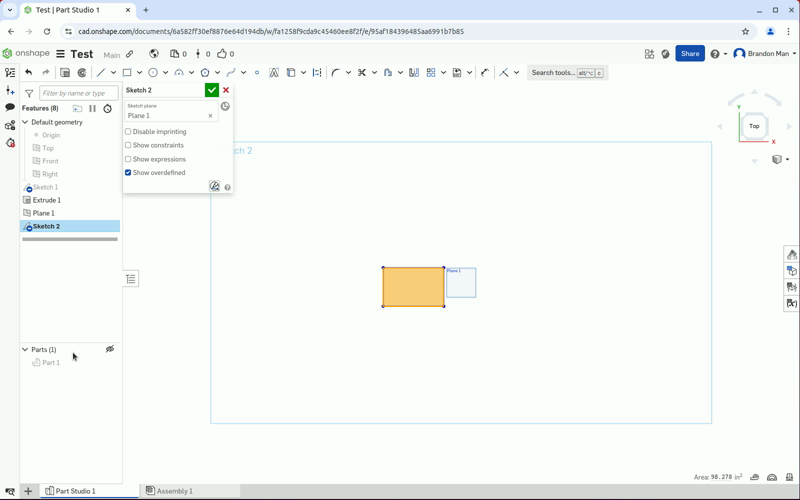
key(shift+e)
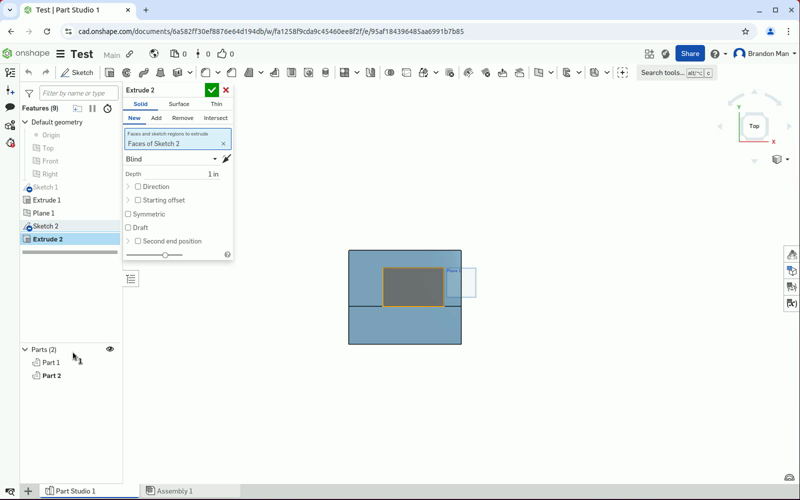
mouse_move(143, 106)
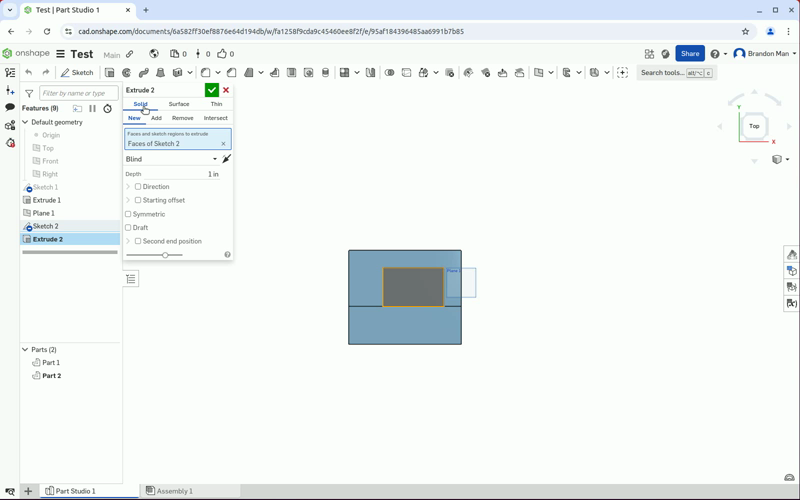
click(143, 106)
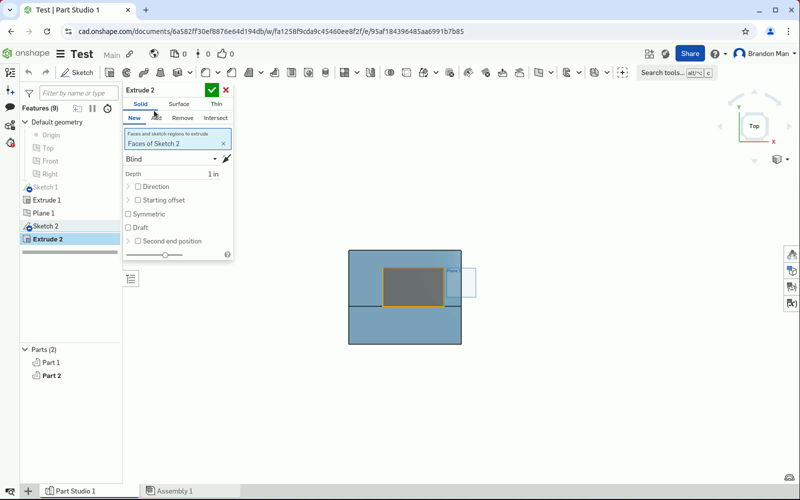
mouse_move(186, 120)
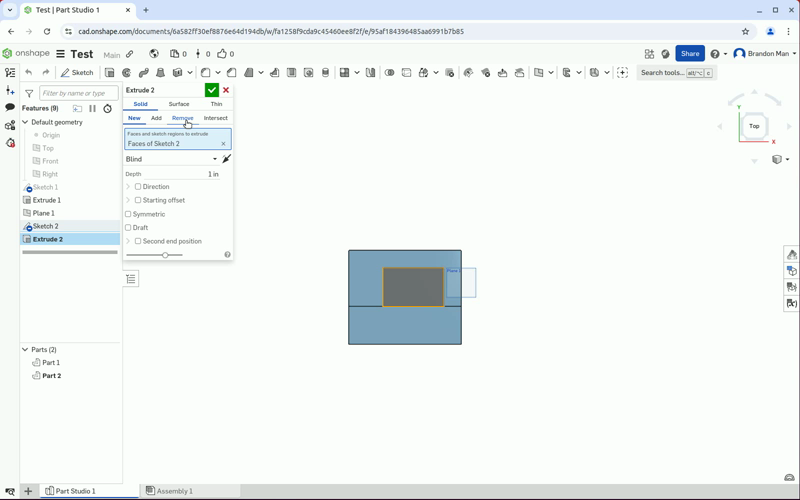
click(186, 120)
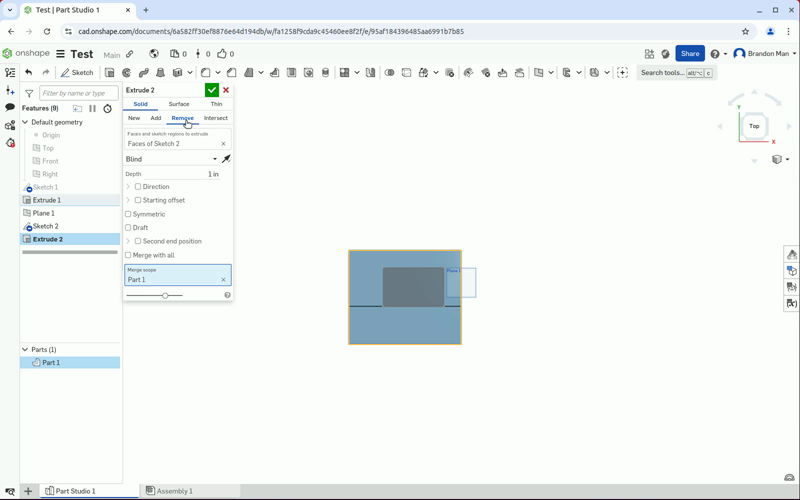
key(tab, 4)
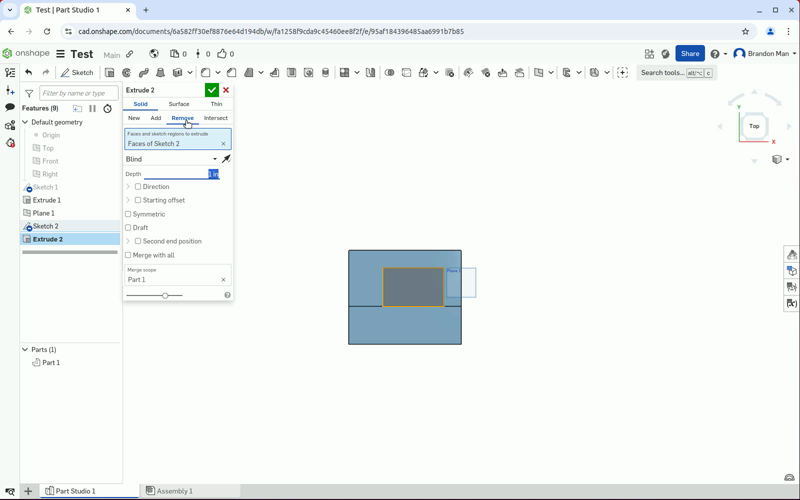
text(6.499)
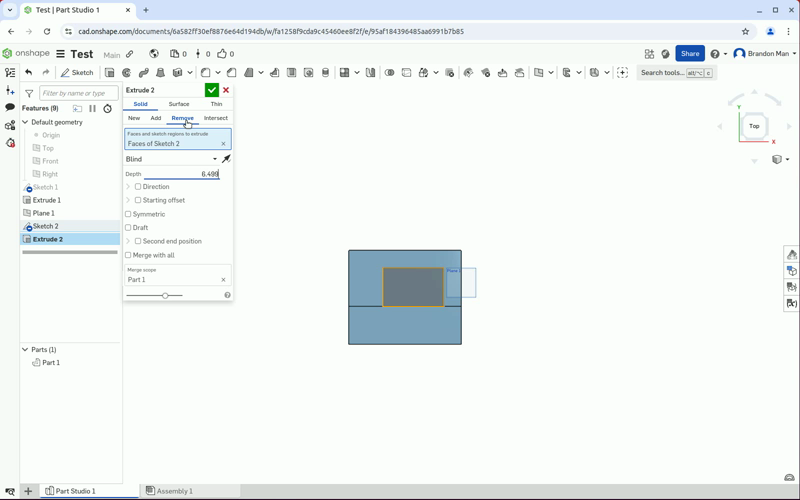
key(tab, 6)
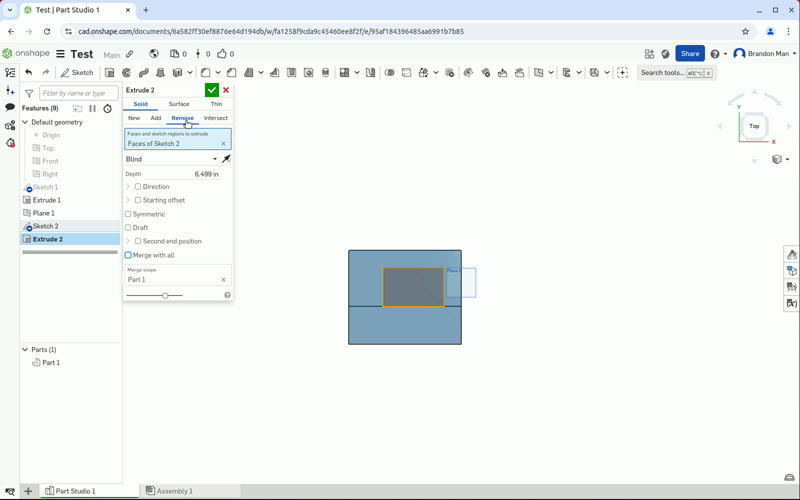
key(space)
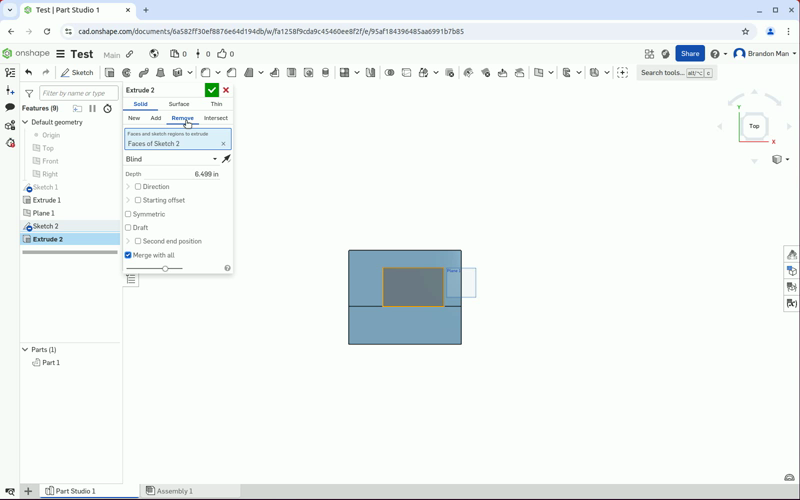
key(enter)
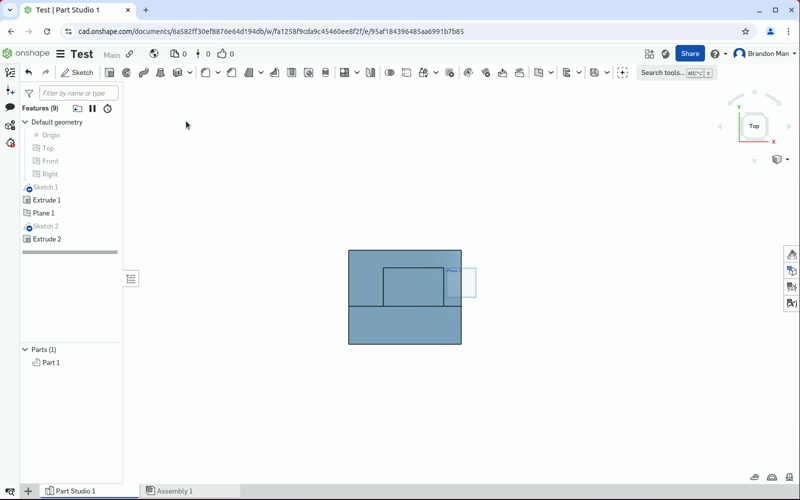
key(shift+h)
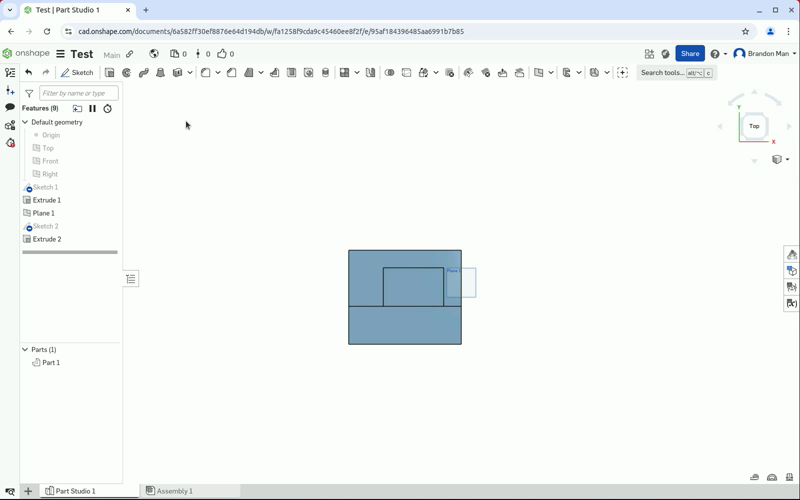
key(shift+h)
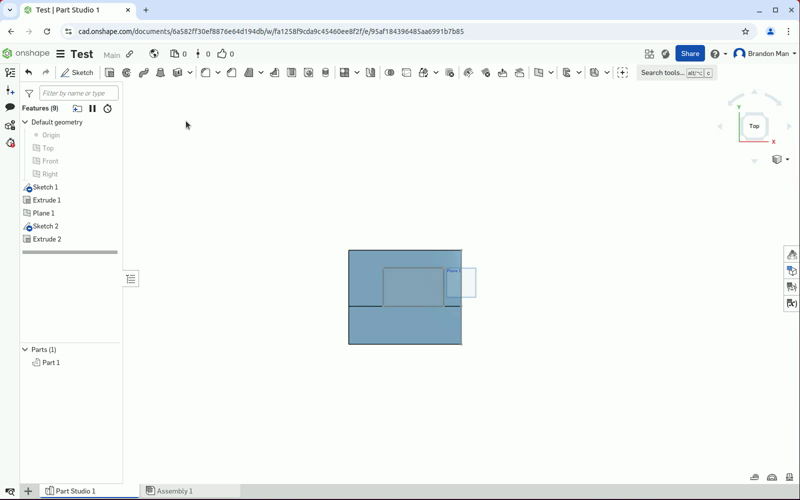
key(shift+7)
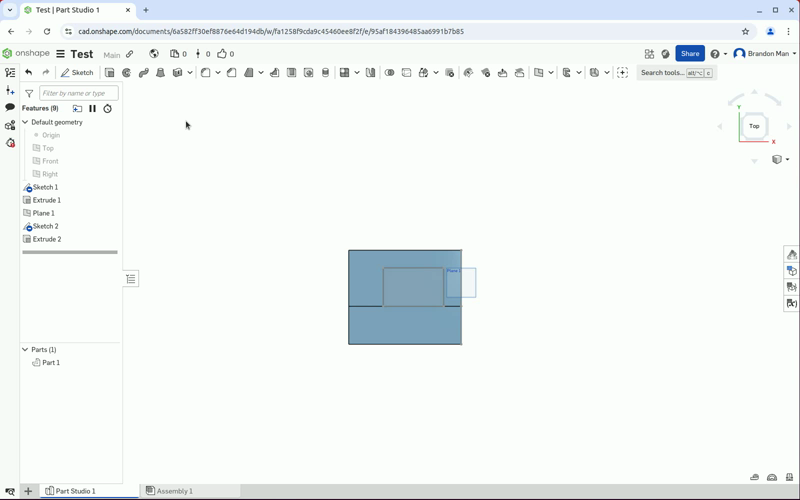
key(up, 3)
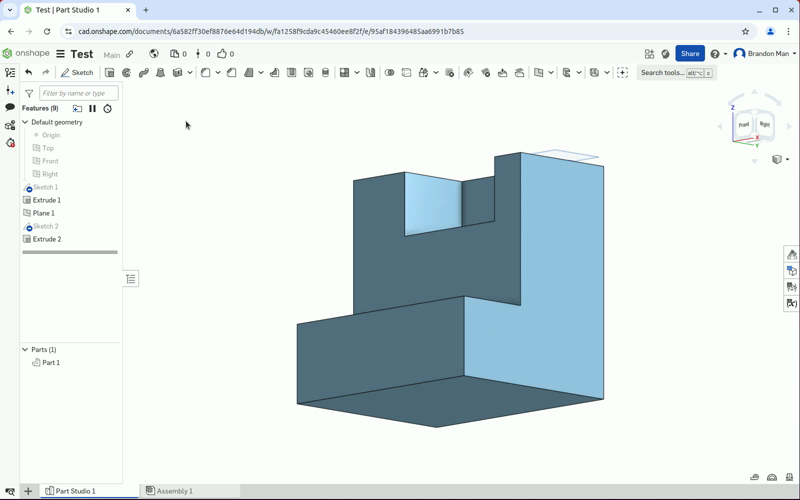
key(left, 3)
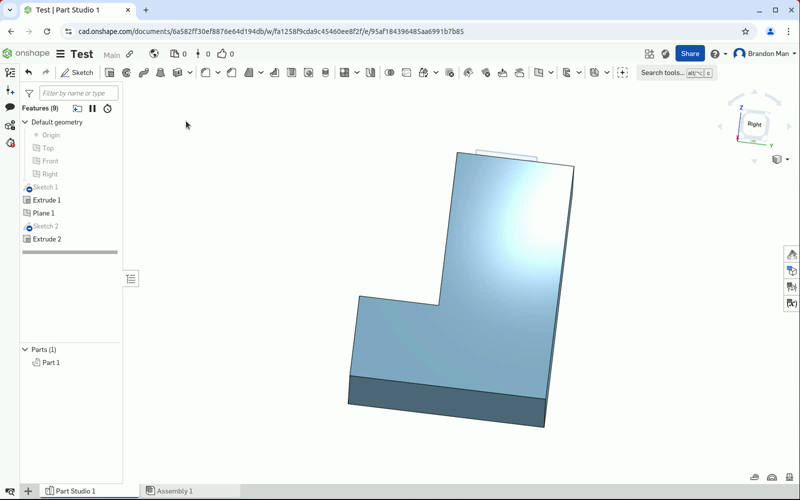
key(right, 3)
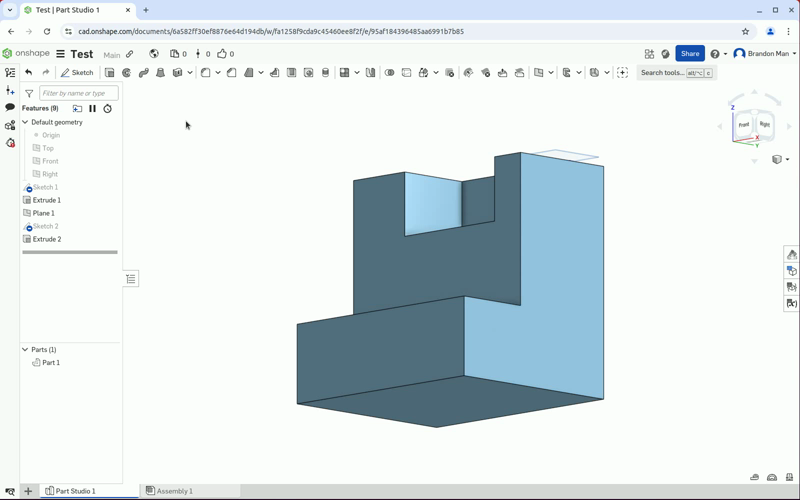
key(down, 3)
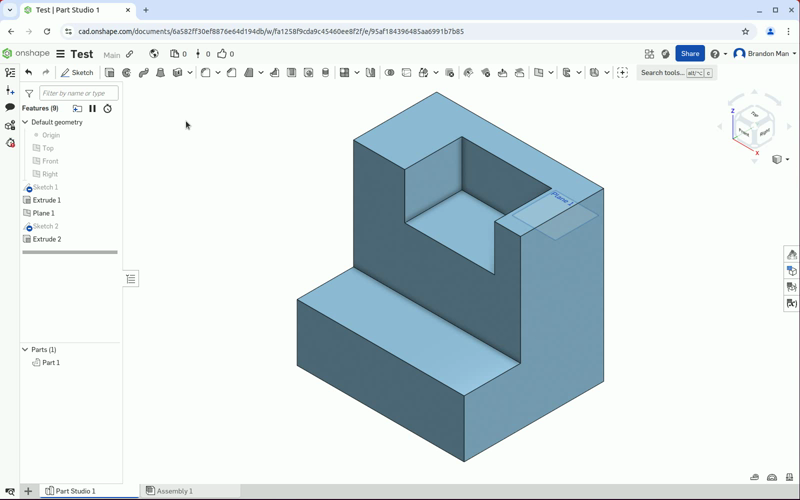
mouse_move(73, 189)
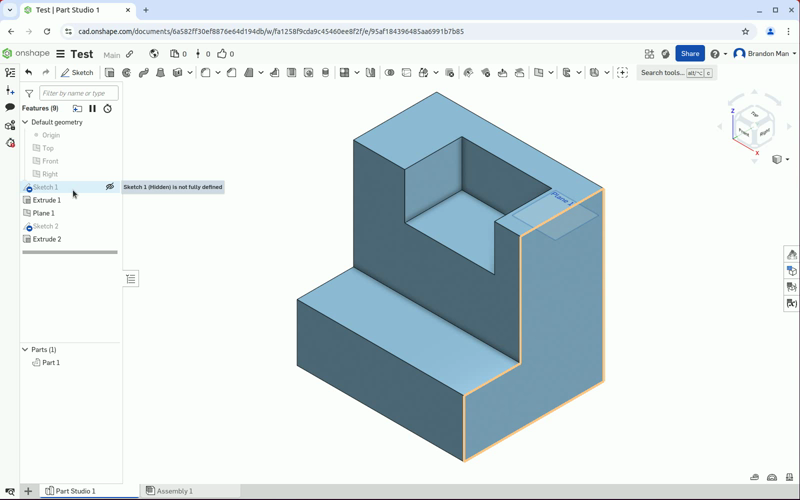
click(73, 189)